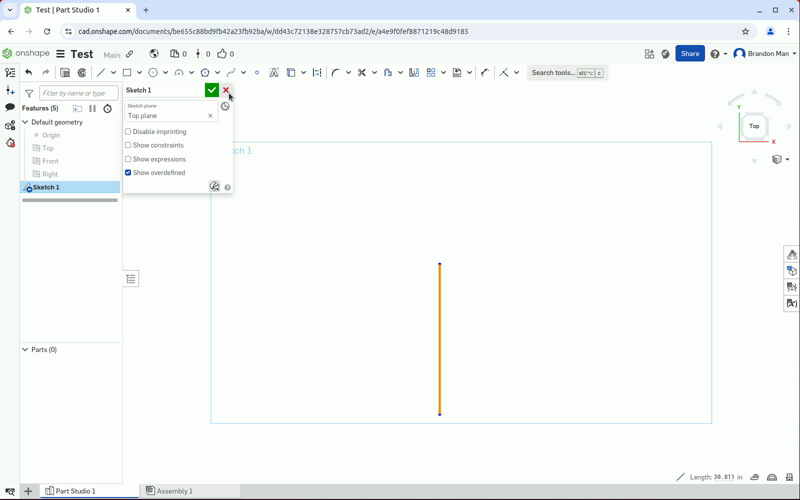
key(shift+h)
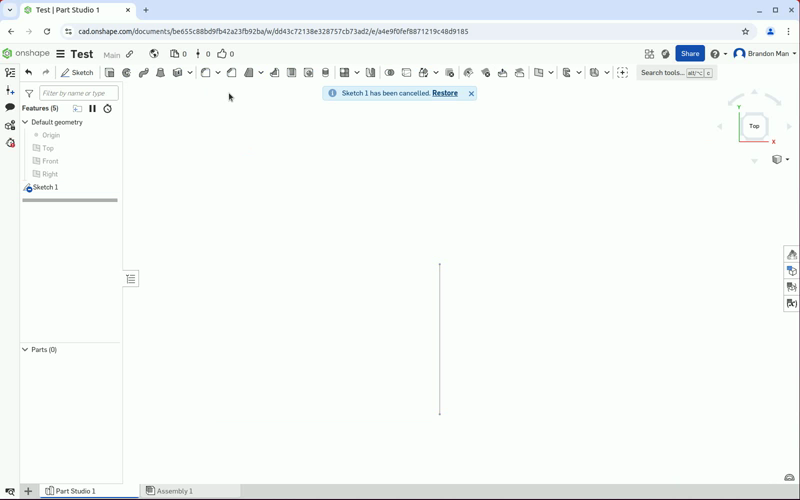
key(shift+s)
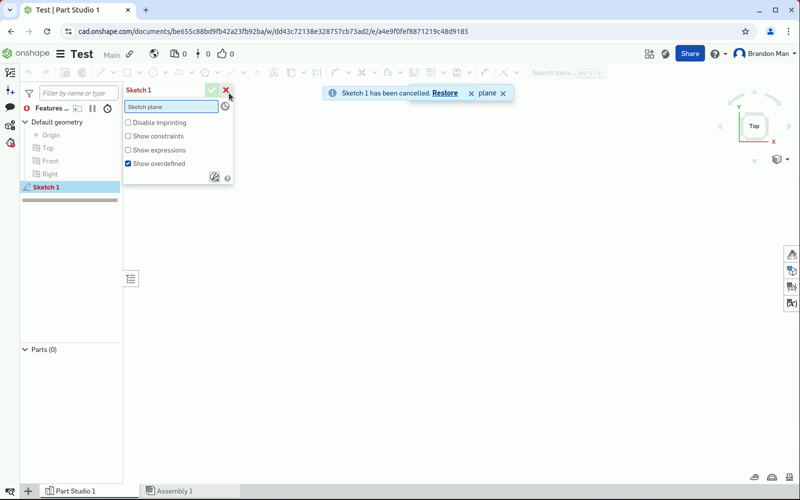
mouse_move(73, 150)
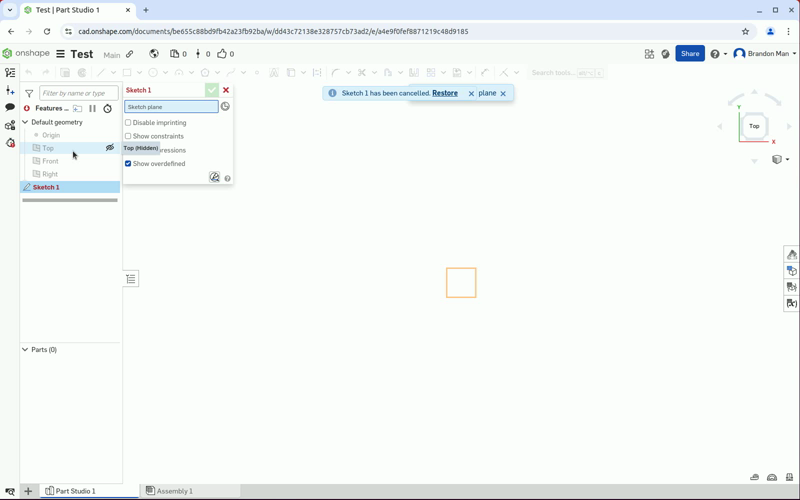
click(73, 150)
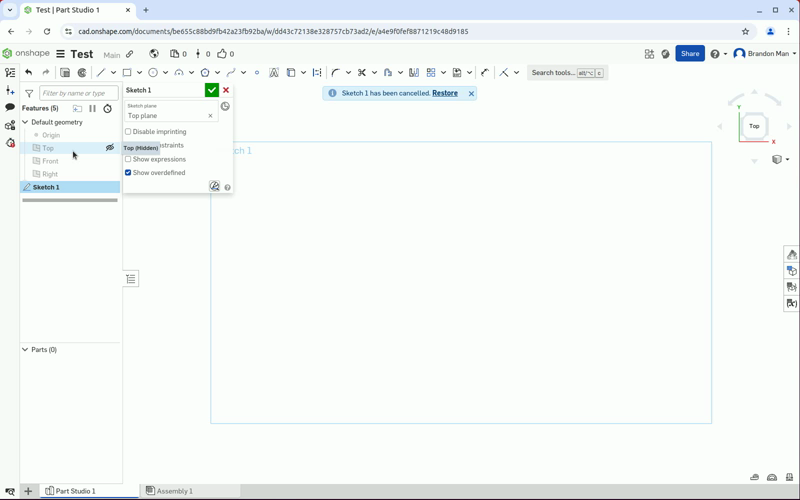
mouse_move(73, 352)
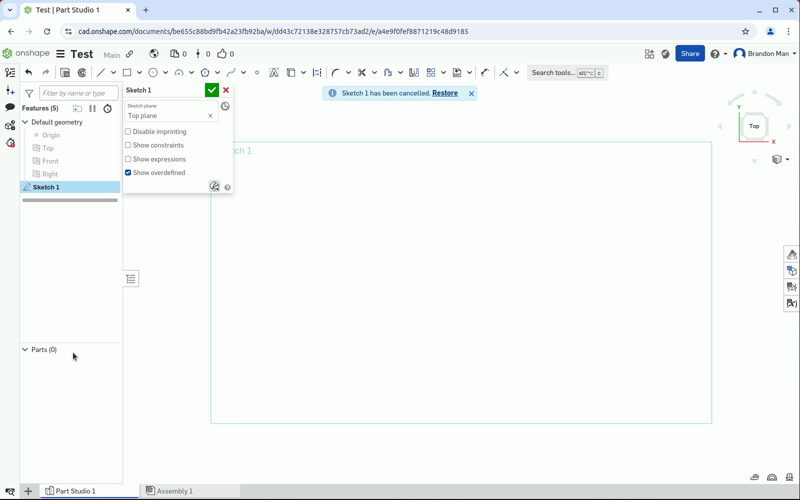
key(y)
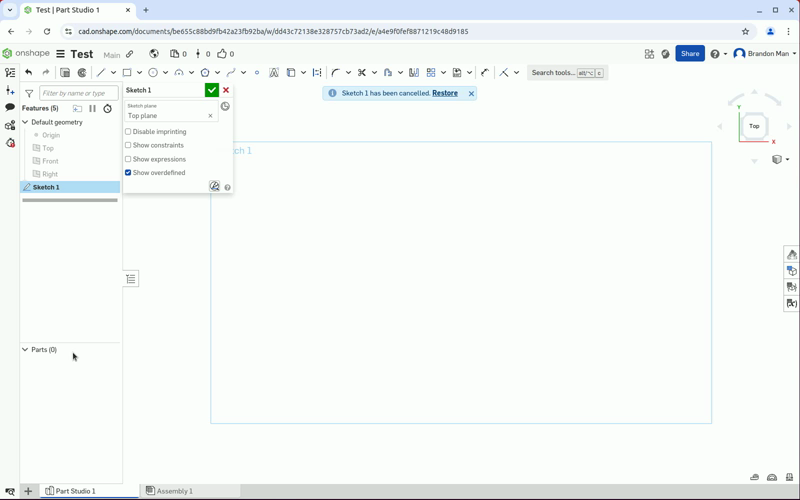
key(l)
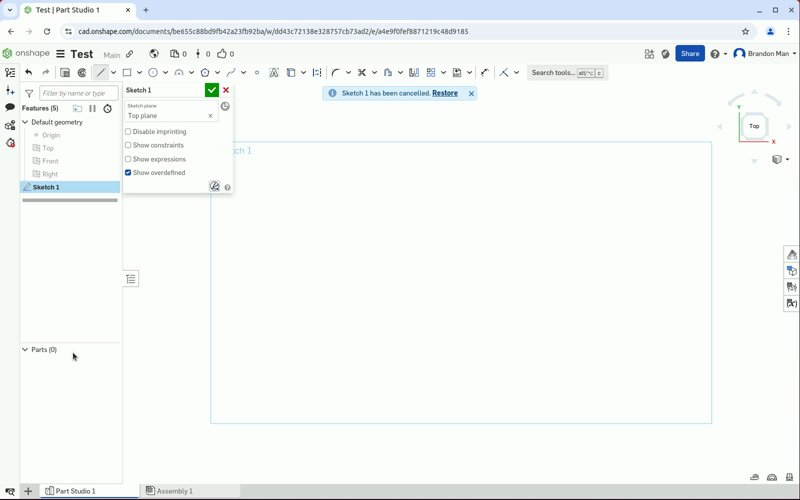
key_down(shift)
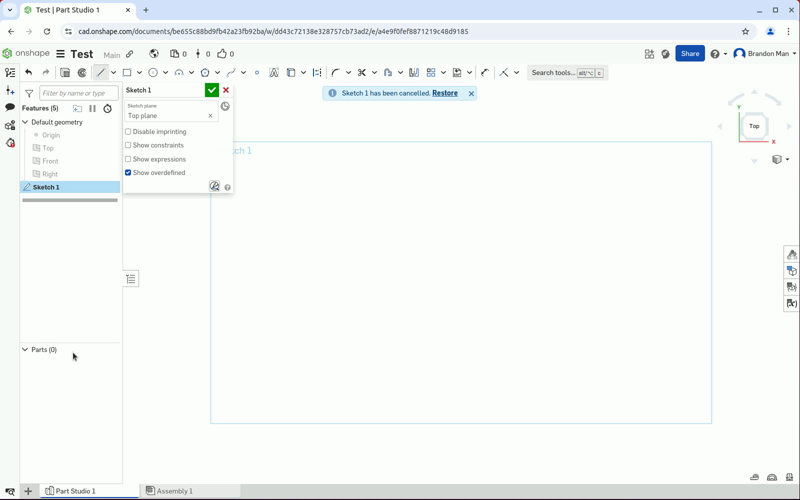
mouse_move(460, 282)
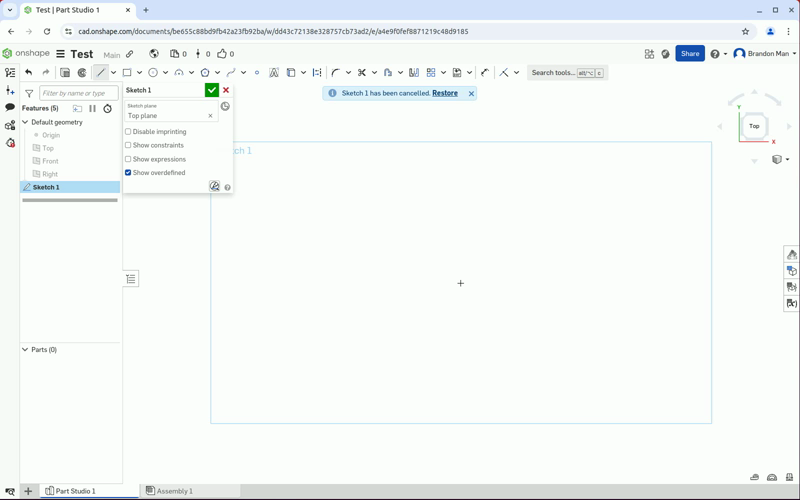
click(460, 282)
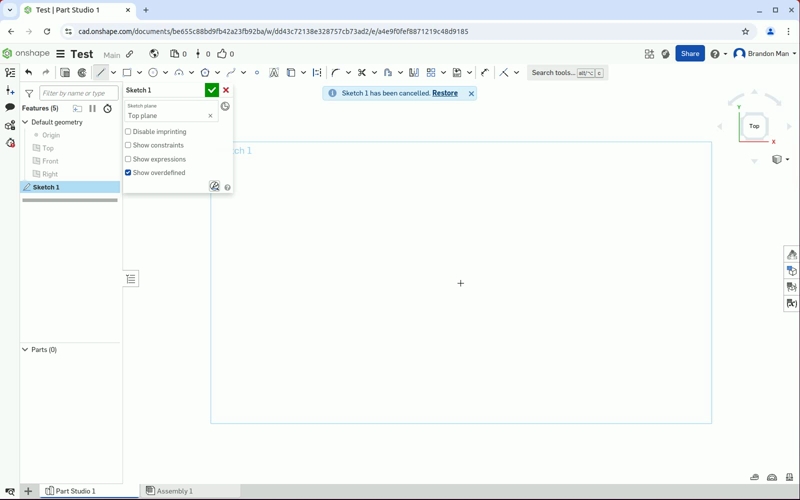
key_up(shift)
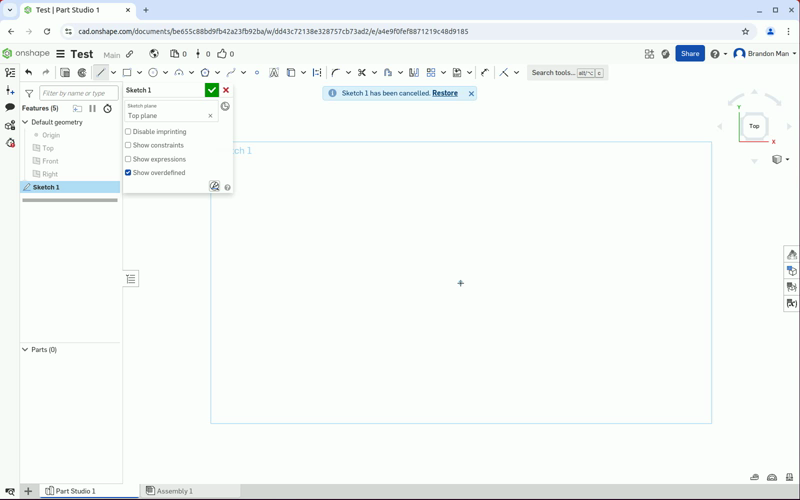
key_down(shift)
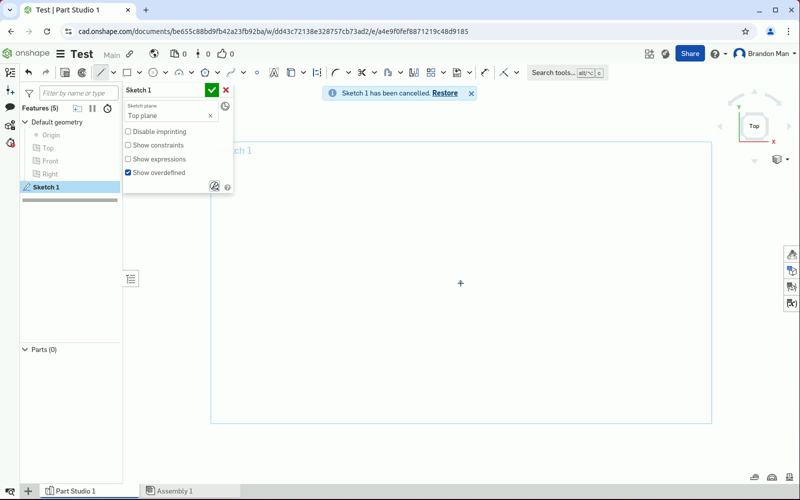
mouse_move(538, 282)
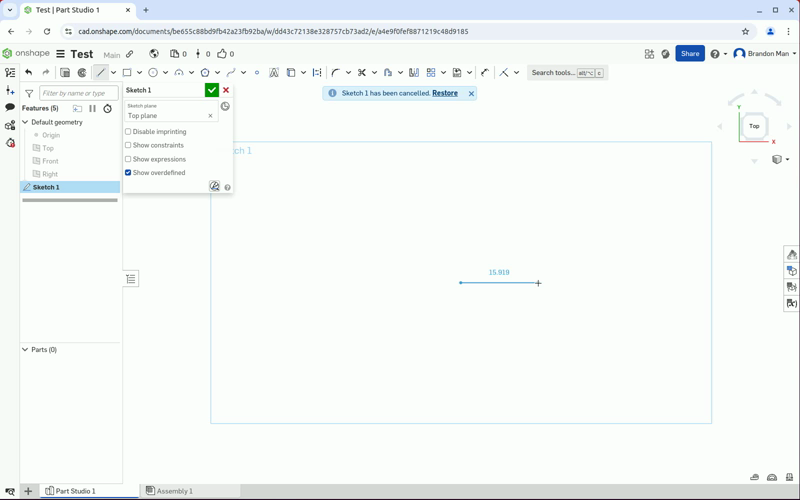
click(538, 282)
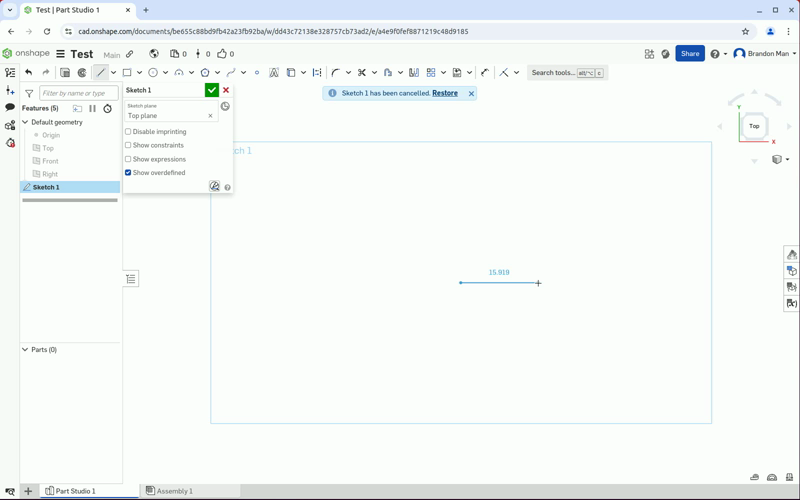
key_up(shift)
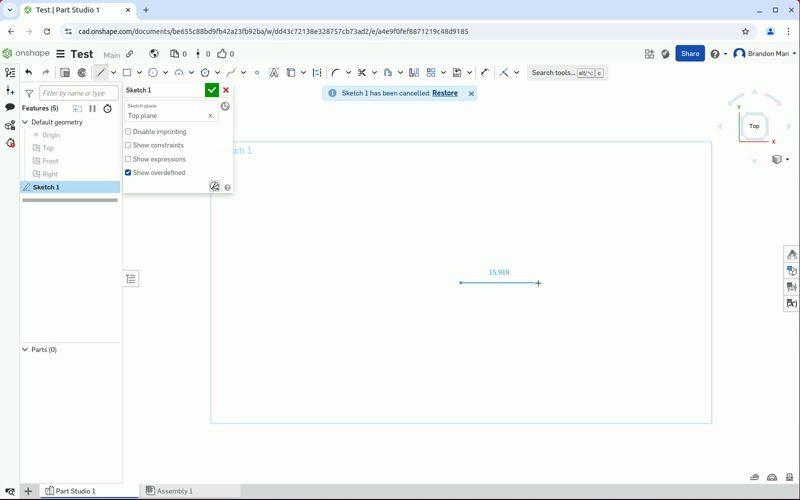
key_down(shift)
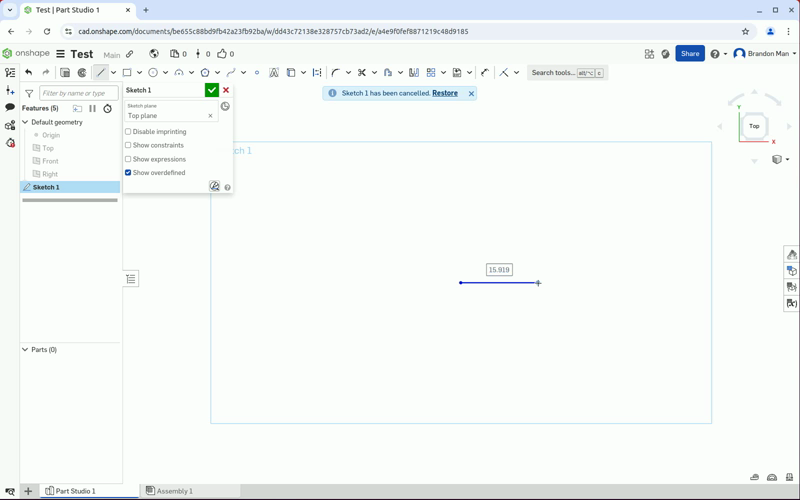
mouse_move(538, 198)
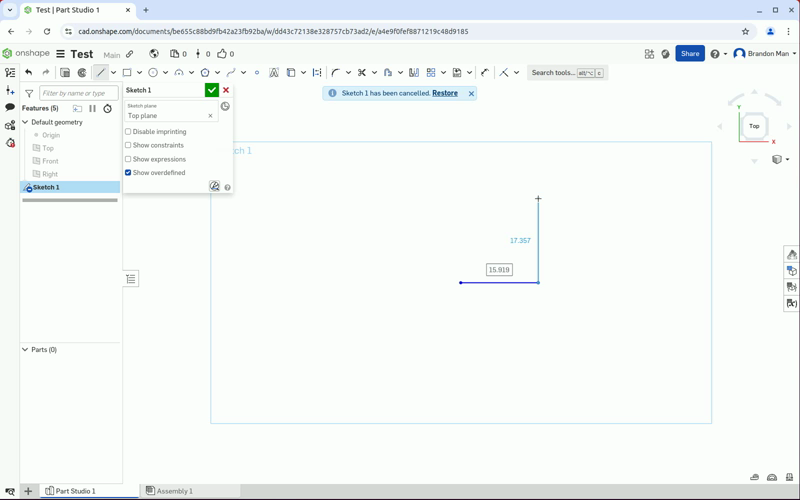
click(538, 198)
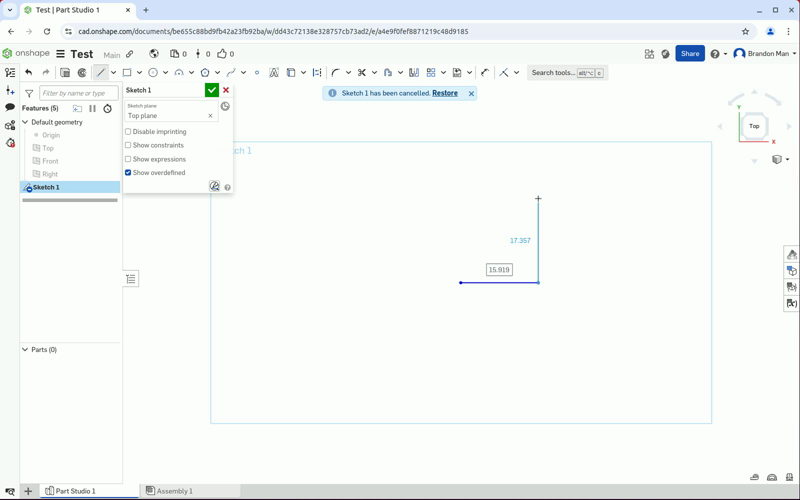
key_up(shift)
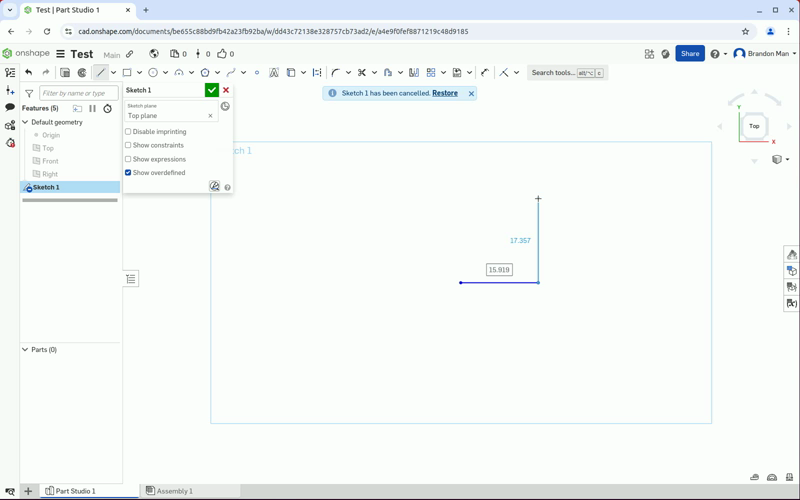
key_down(shift)
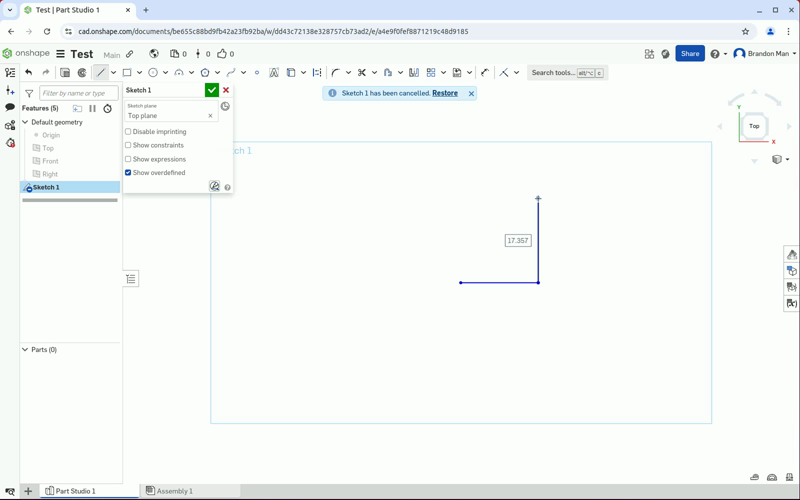
mouse_move(460, 198)
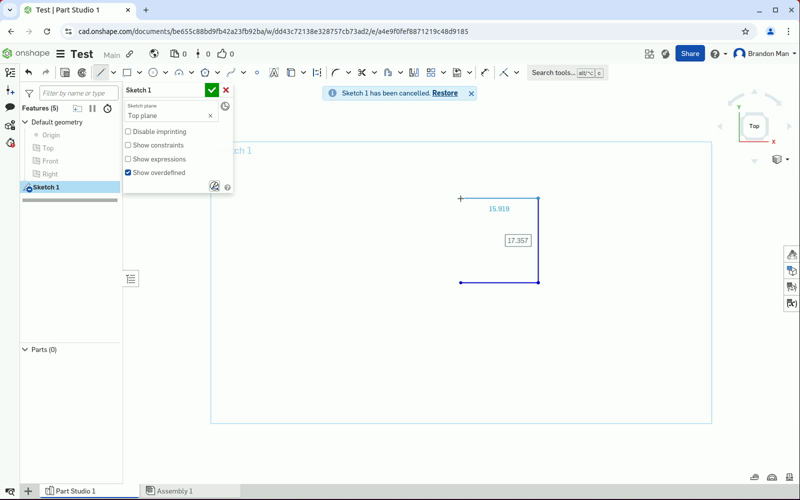
click(460, 198)
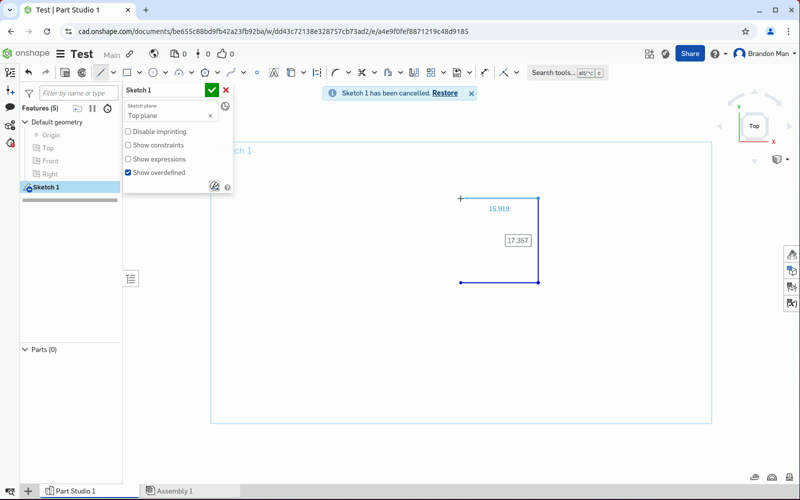
key_up(shift)
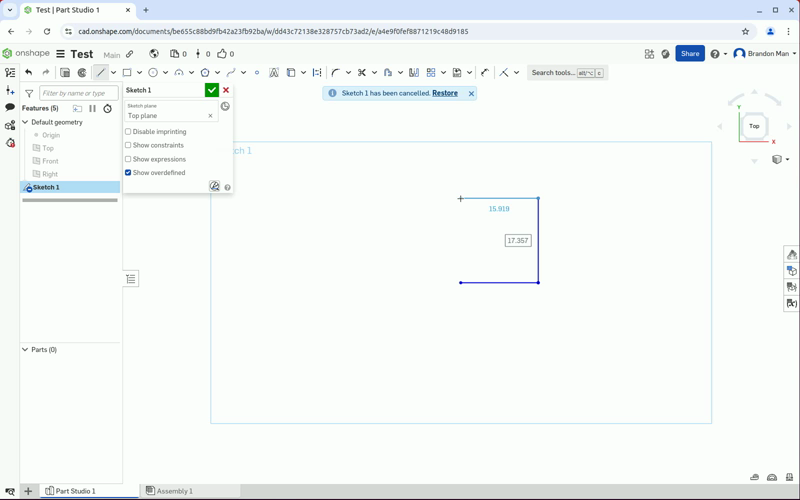
key_down(shift)
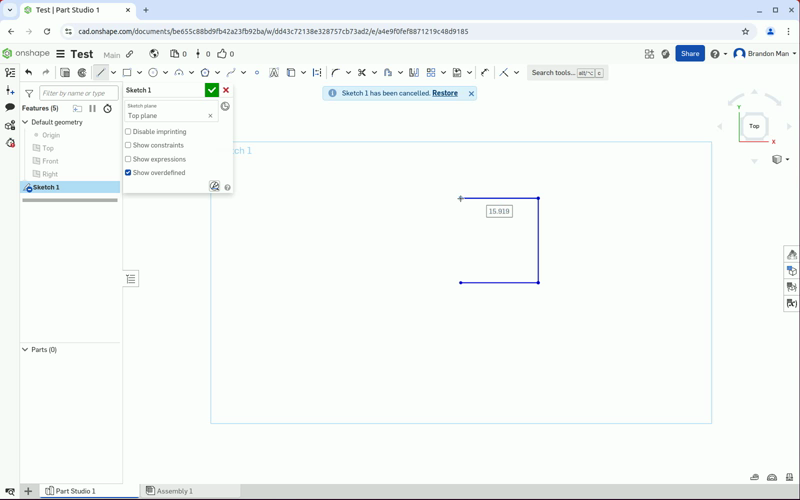
mouse_move(460, 282)
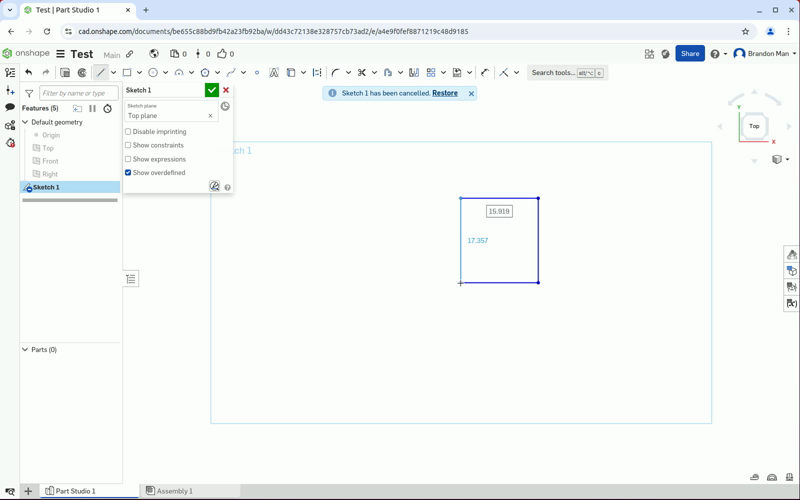
key_up(shift)
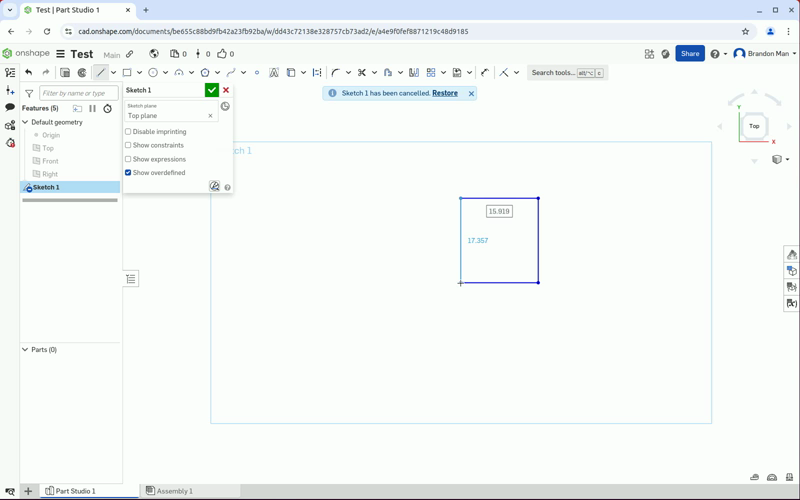
click(460, 282)
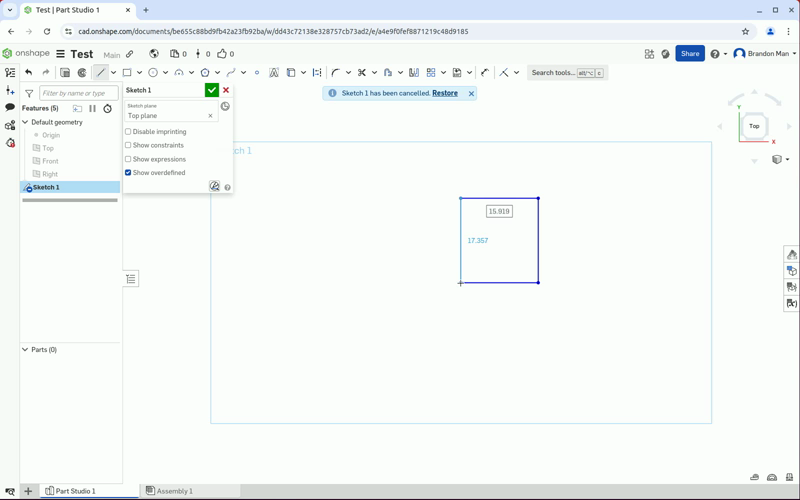
key(esc)
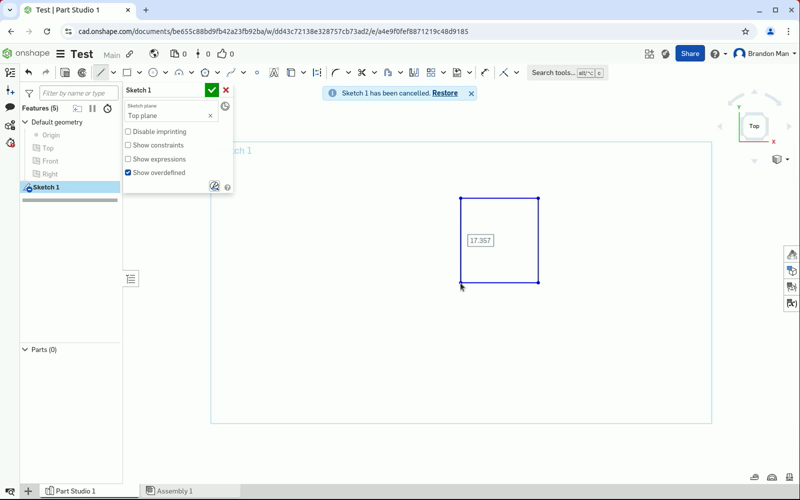
mouse_move(517, 232)
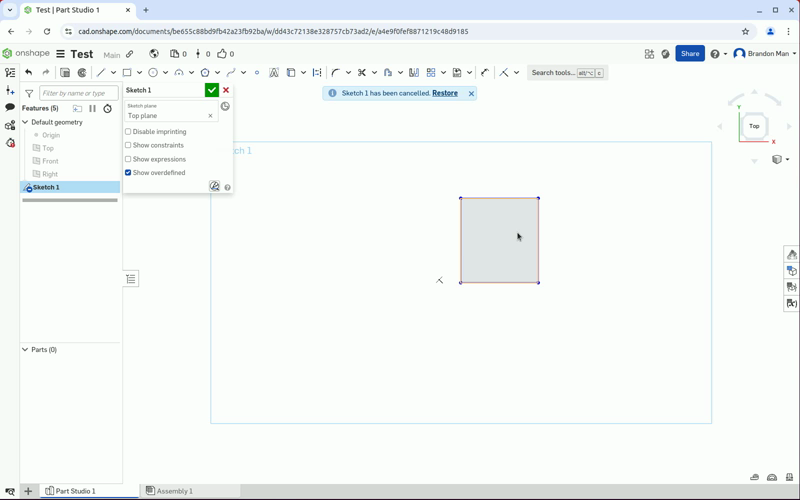
click(517, 232)
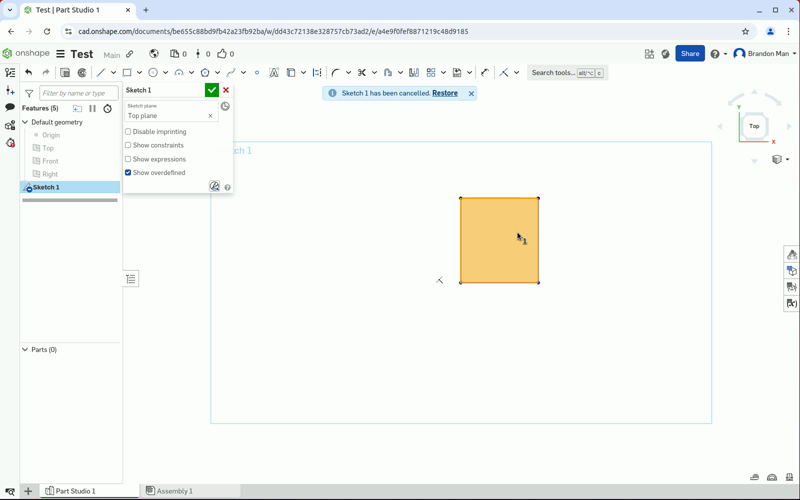
mouse_move(73, 352)
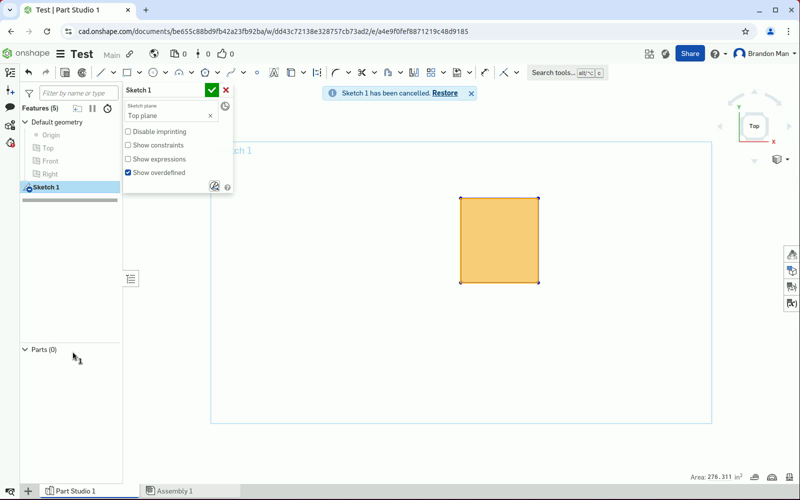
key(shift+y)
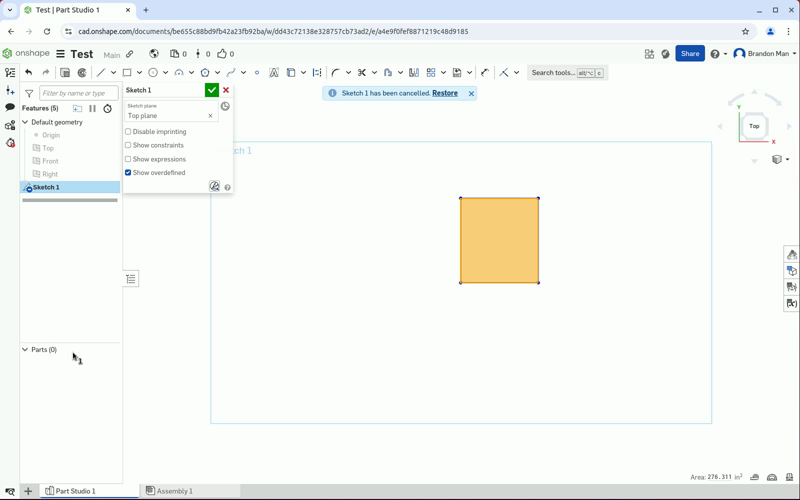
key(shift+e)
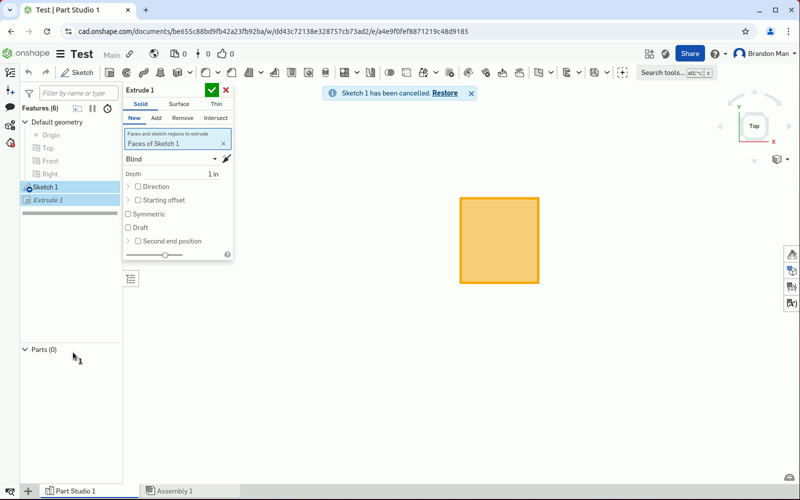
mouse_move(143, 106)
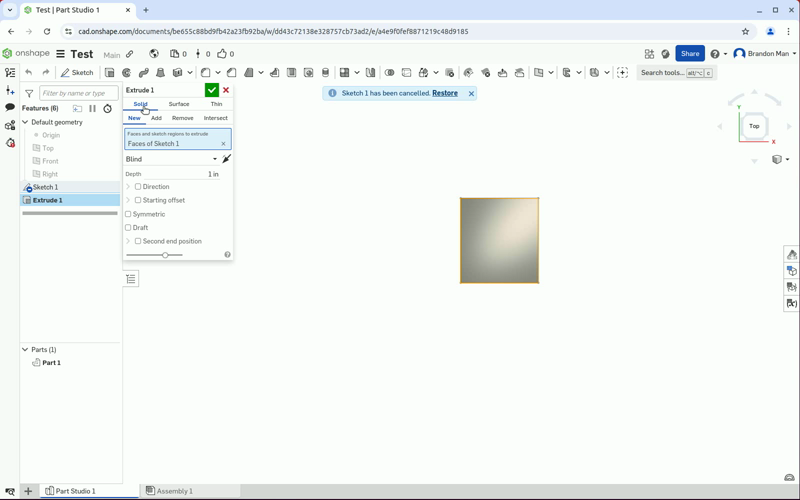
click(143, 106)
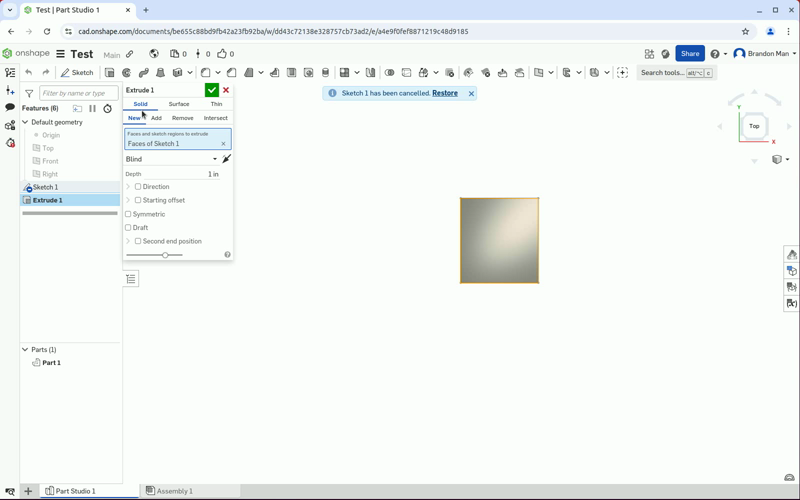
mouse_move(137, 120)
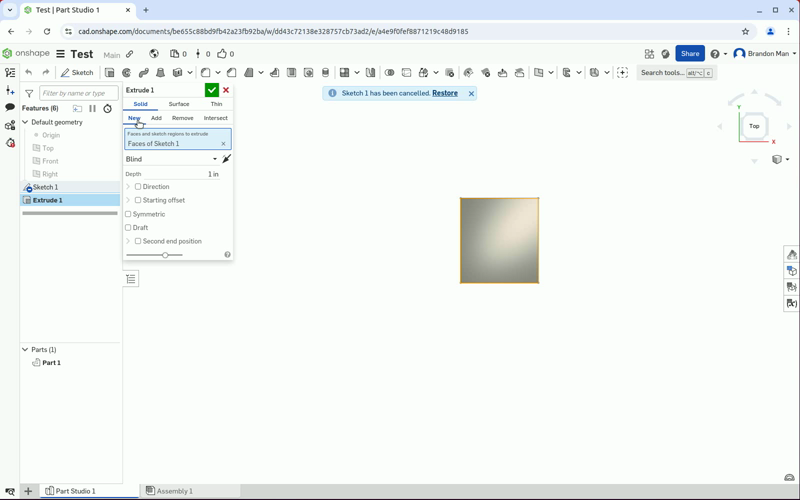
click(137, 120)
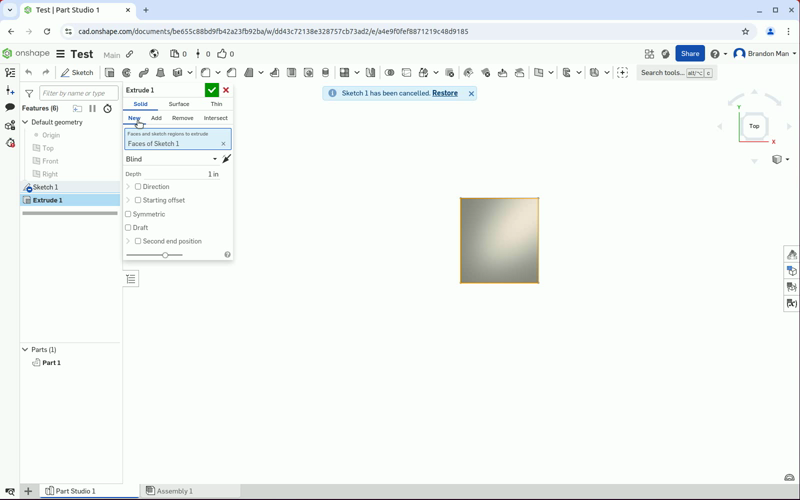
key(tab, 4)
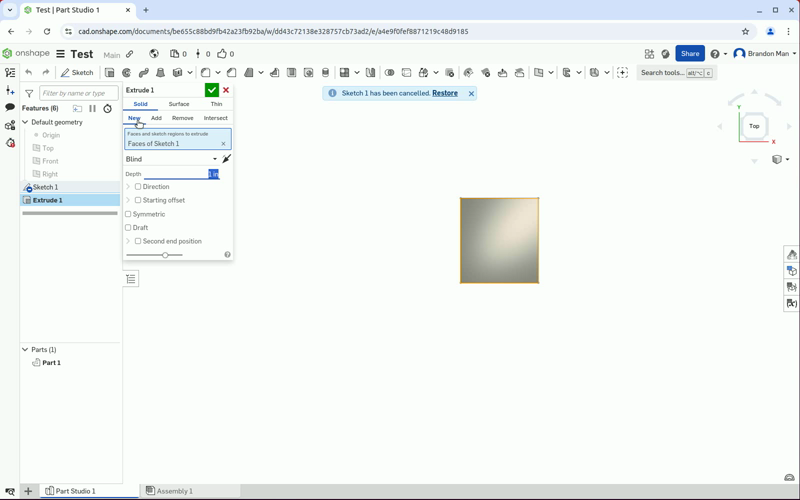
text(23.108)
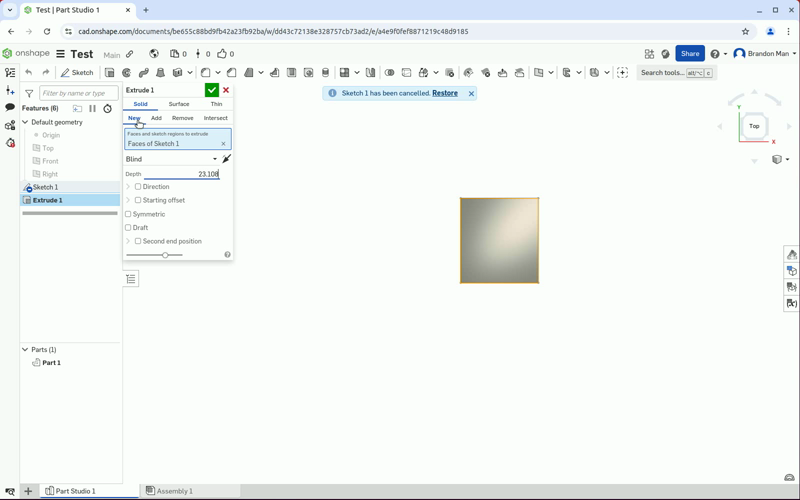
key(enter)
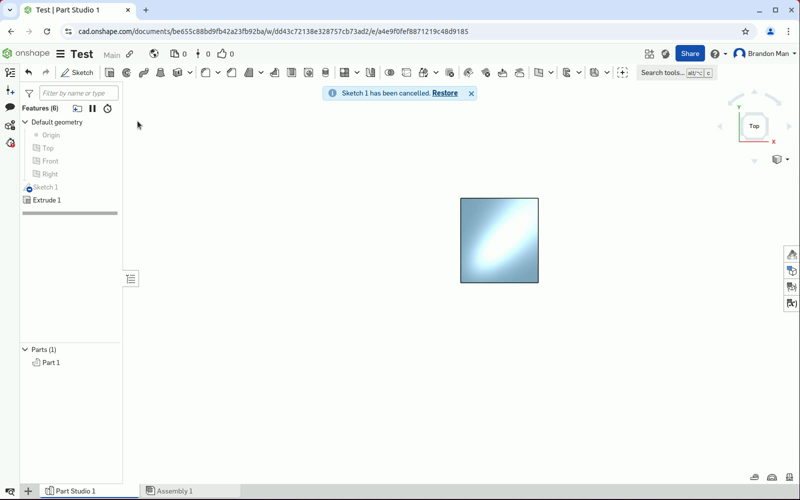
key(shift+h)
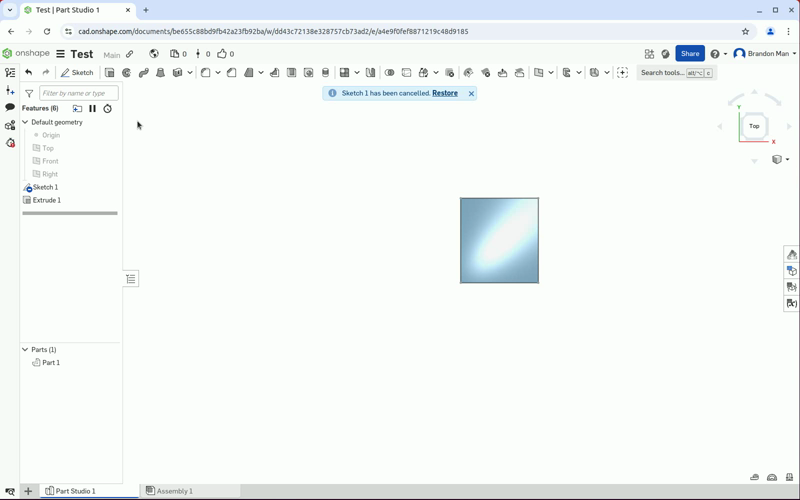
key(shift+h)
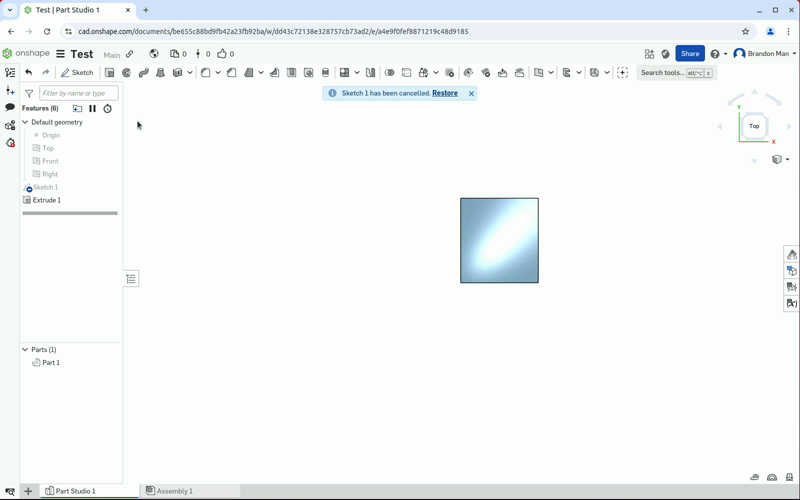
mouse_move(73, 189)
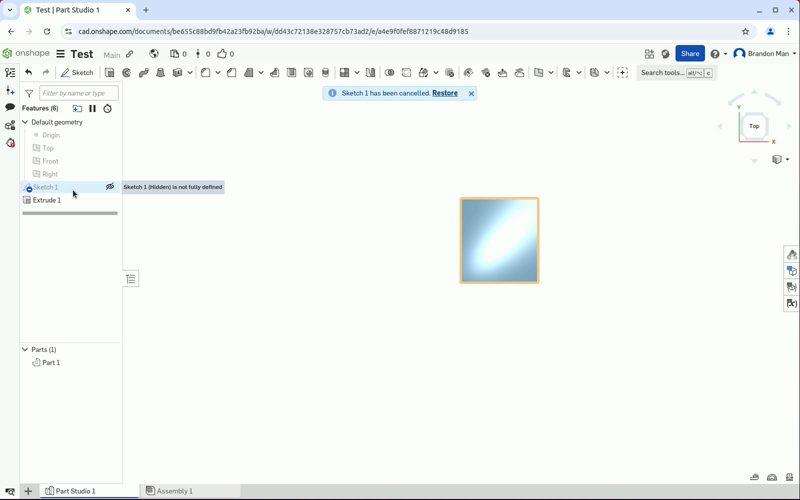
click(73, 189)
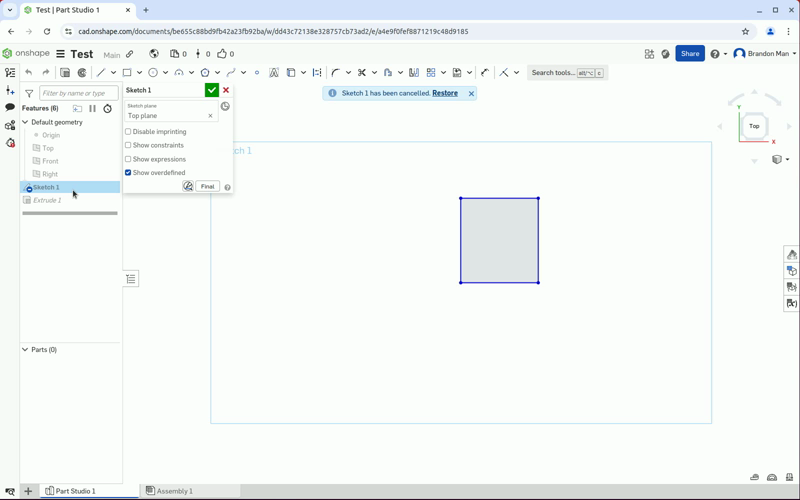
mouse_move(229, 92)
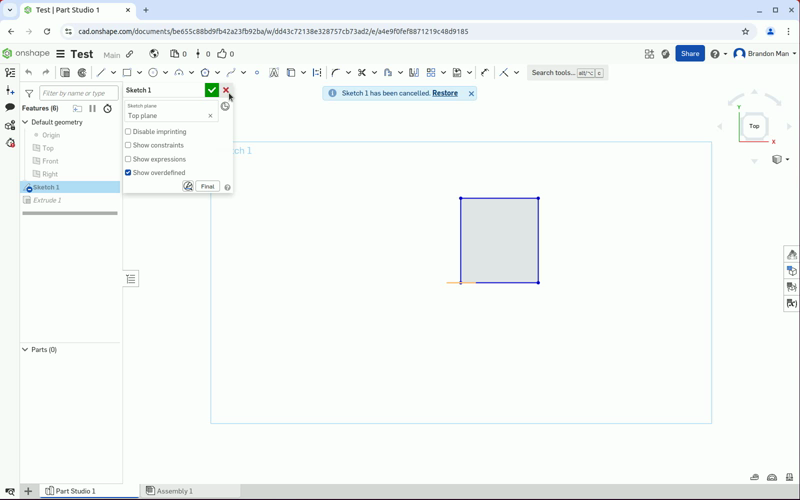
click(229, 92)
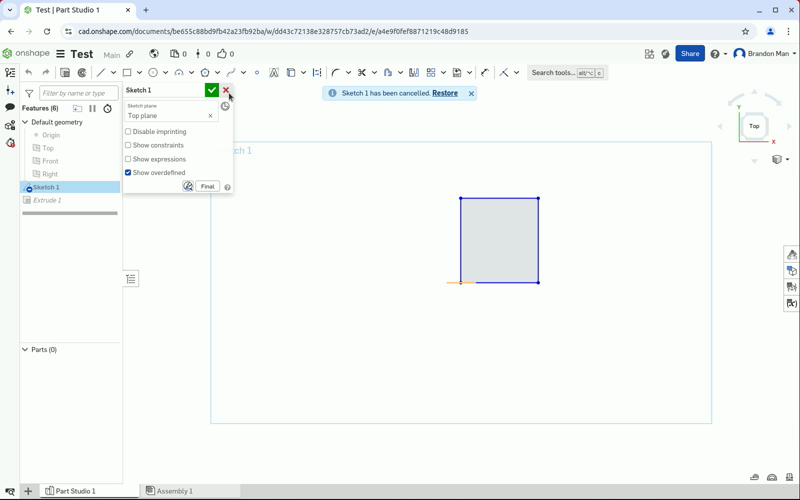
key(shift+s)
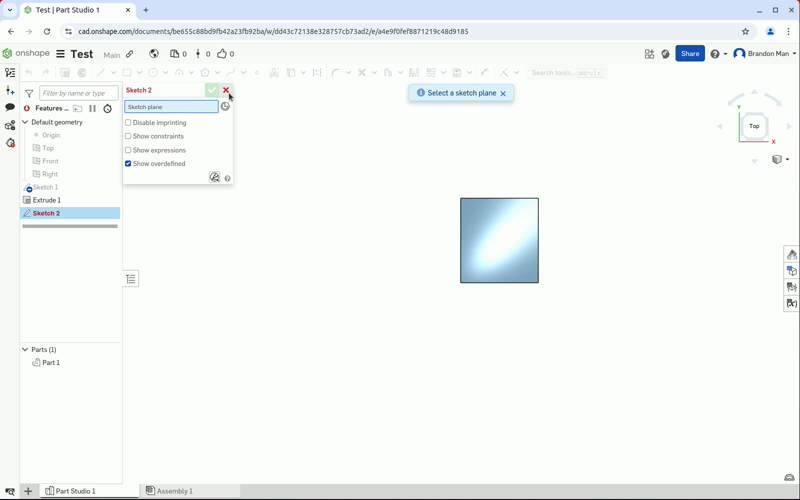
mouse_move(73, 150)
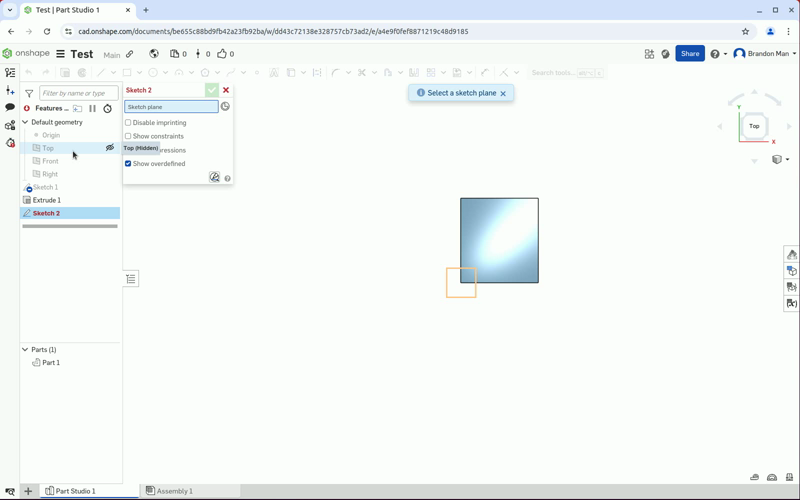
click(73, 150)
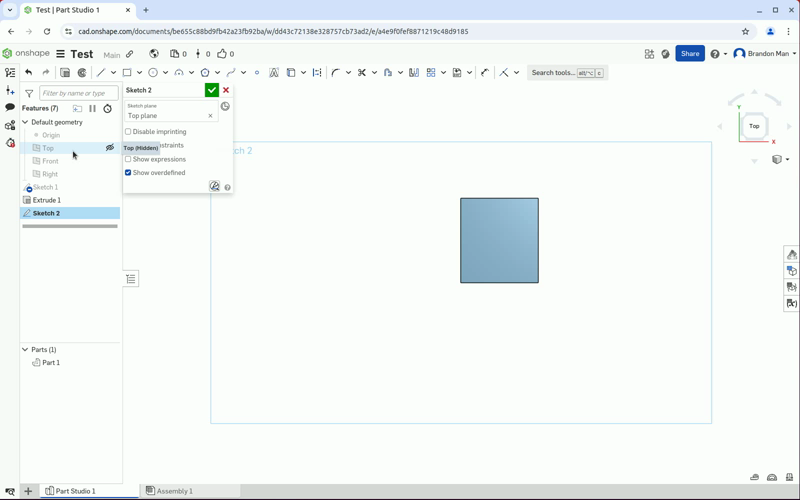
mouse_move(73, 352)
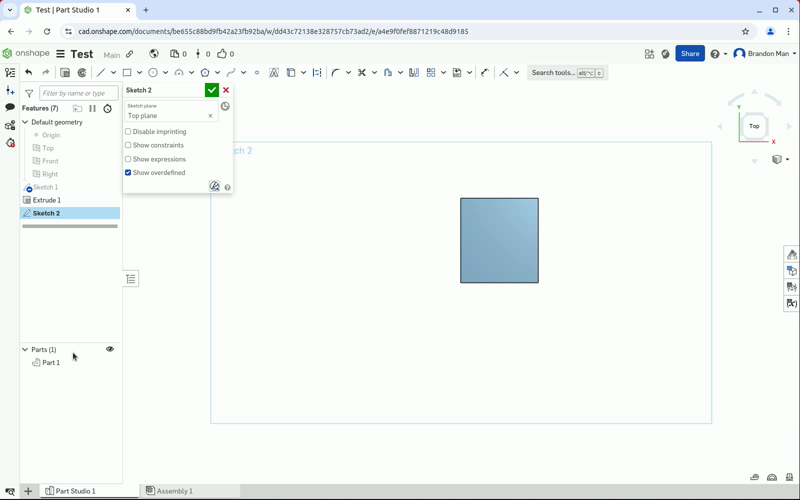
key(y)
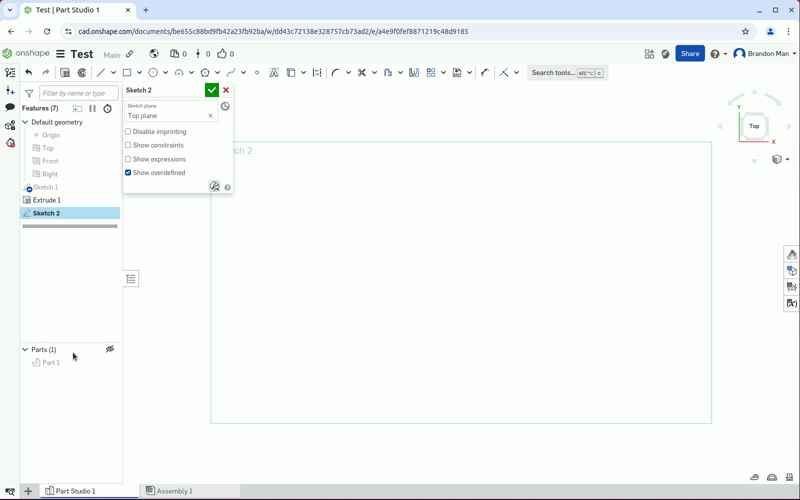
key(l)
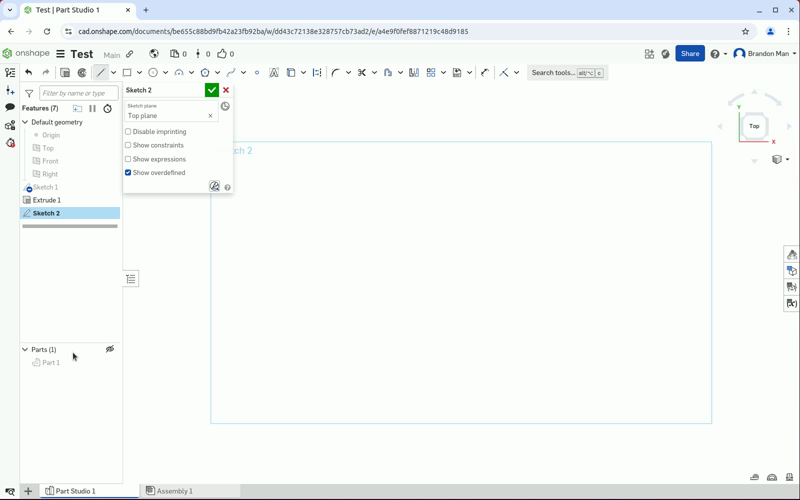
key_down(shift)
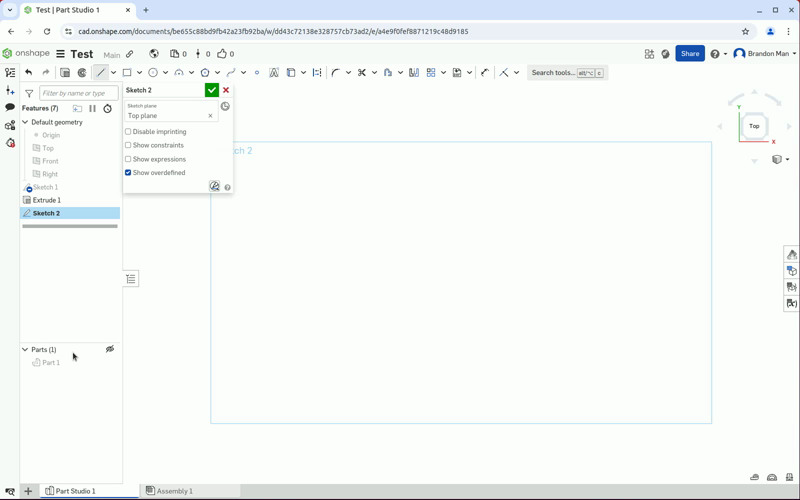
mouse_move(460, 282)
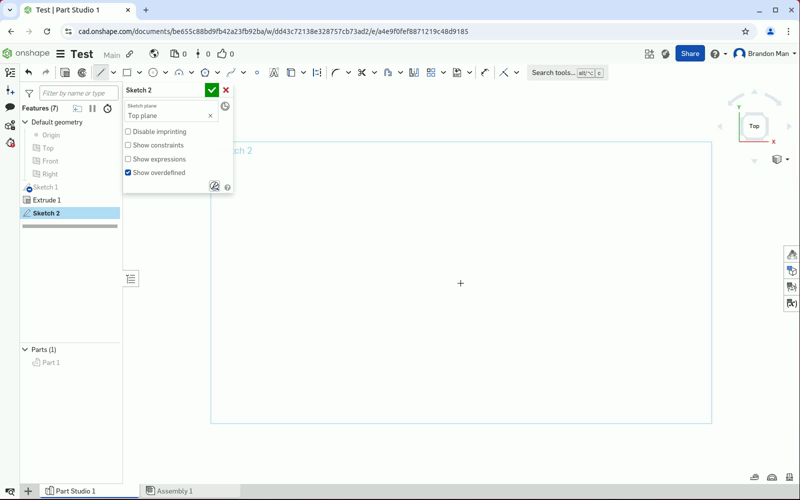
click(460, 282)
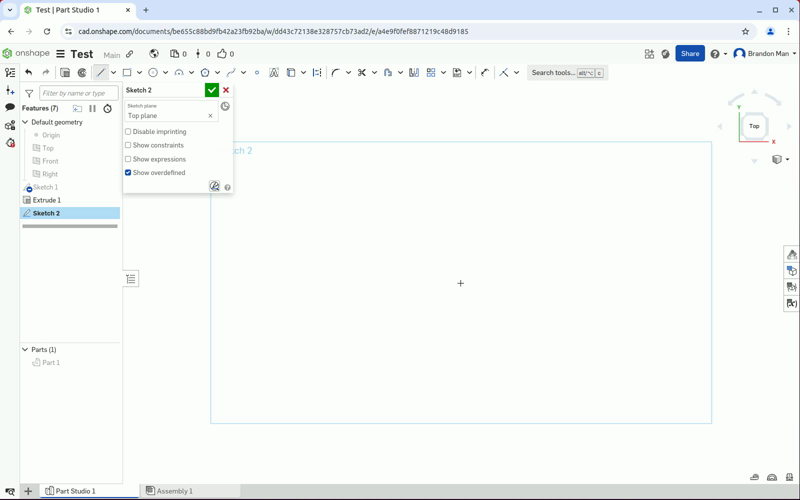
key_up(shift)
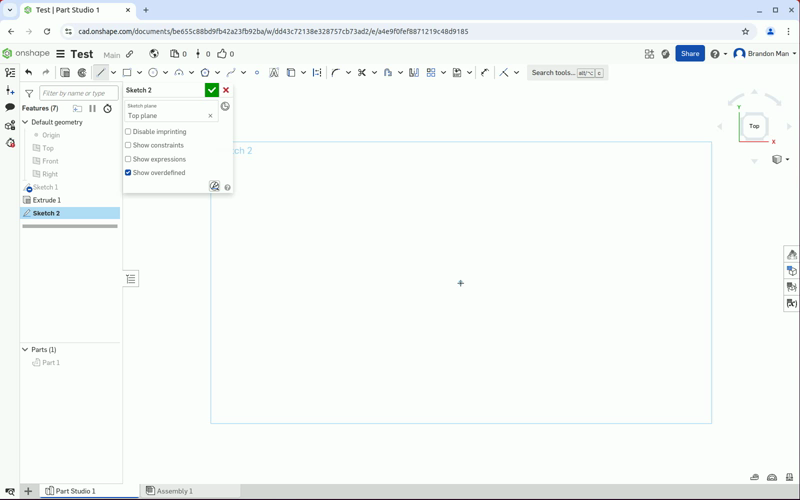
key_down(shift)
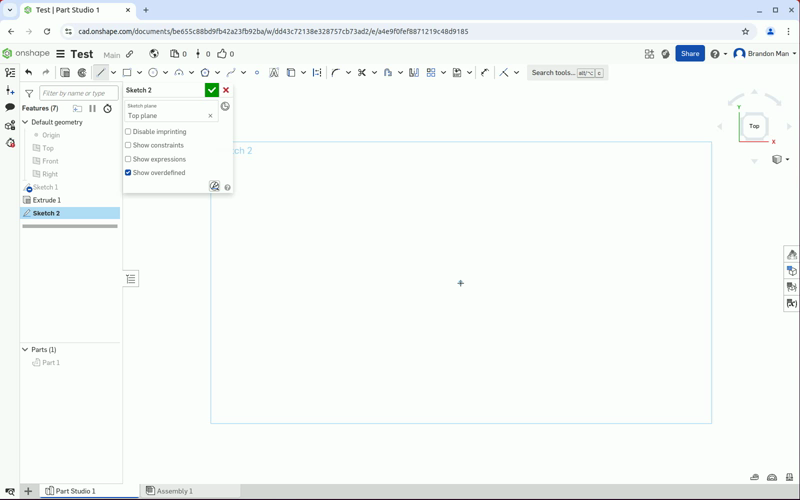
mouse_move(538, 282)
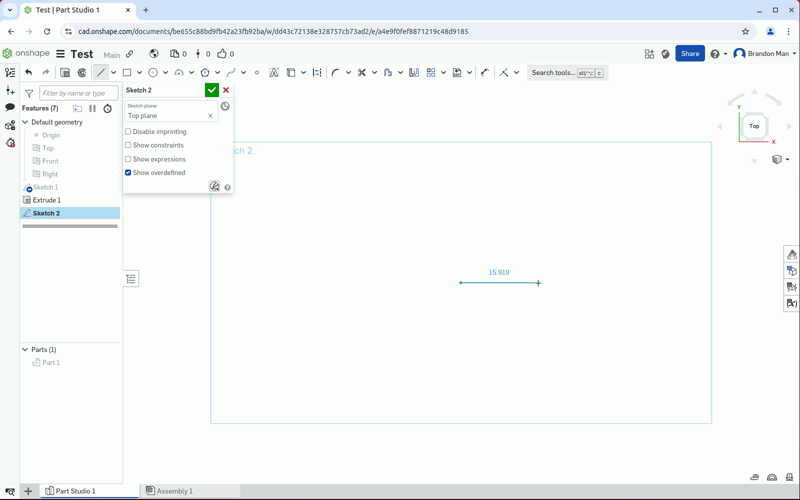
click(538, 282)
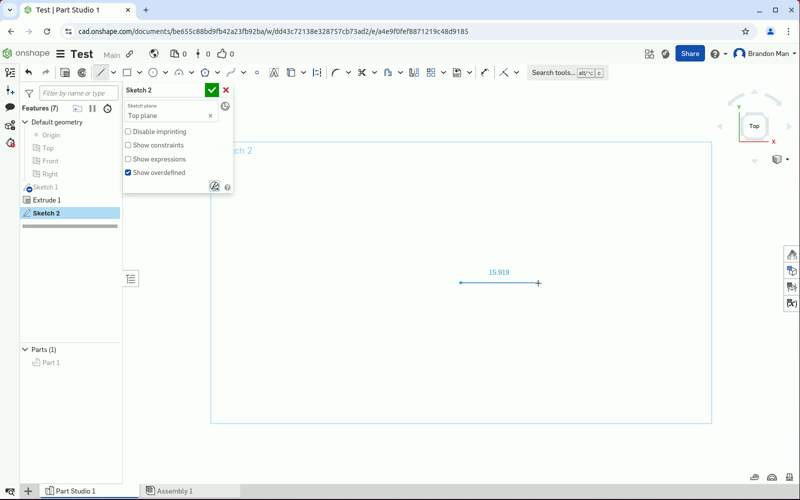
key_up(shift)
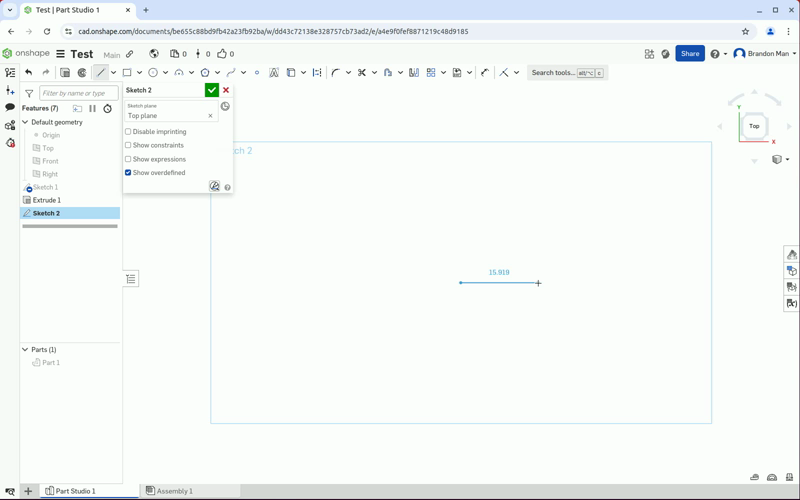
key_down(shift)
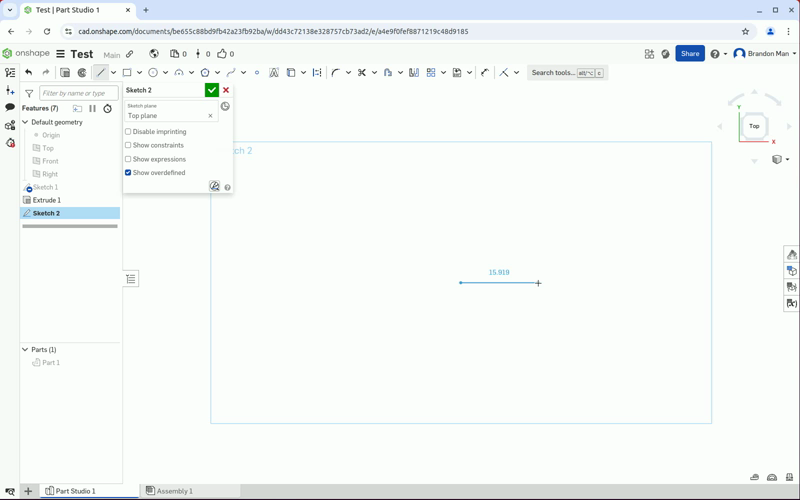
mouse_move(538, 198)
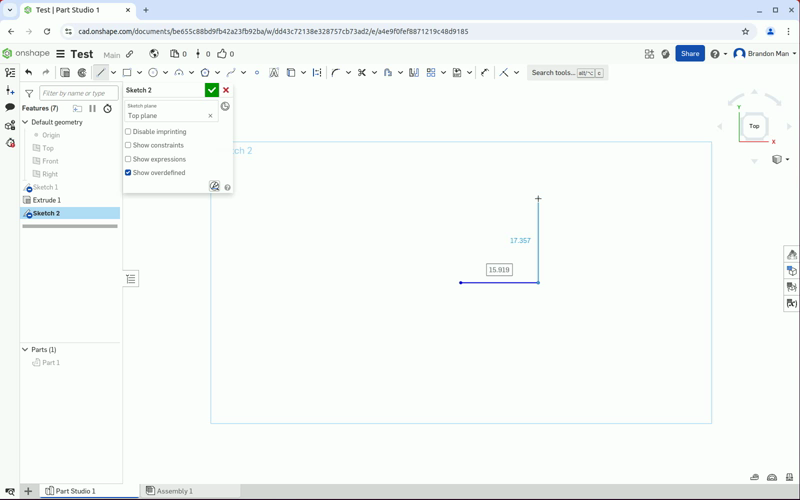
click(538, 198)
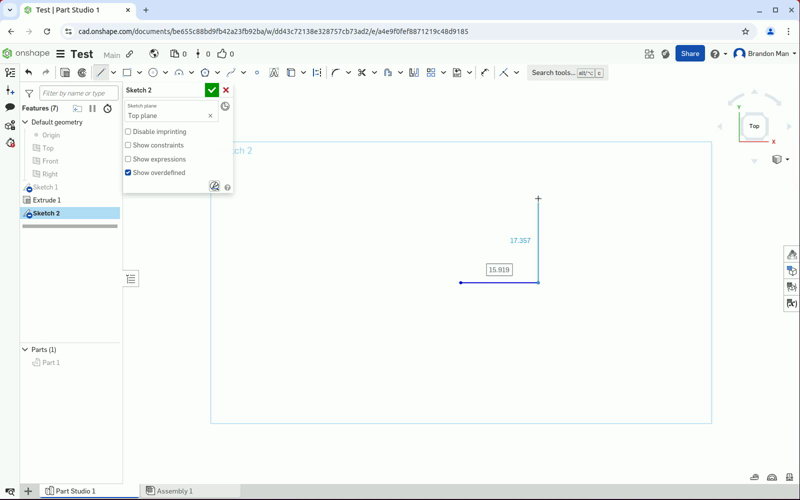
key_up(shift)
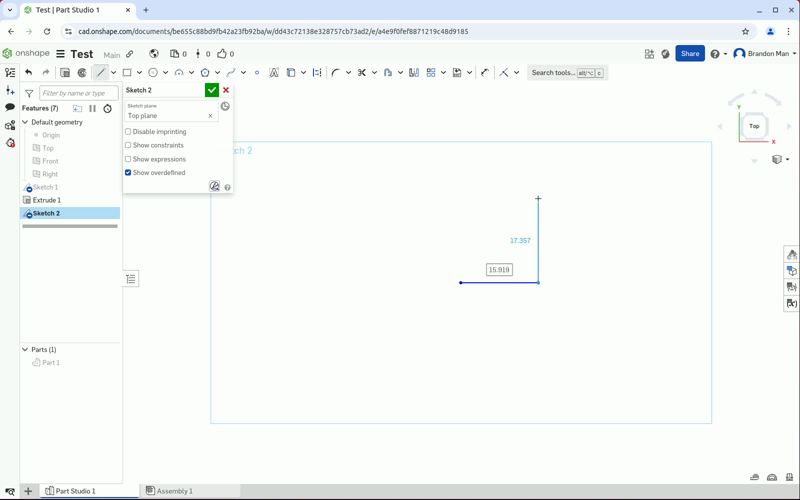
key_down(shift)
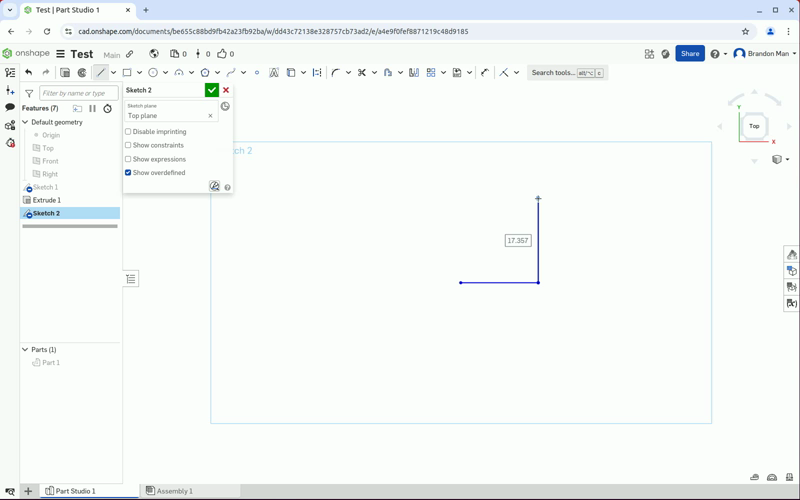
mouse_move(460, 198)
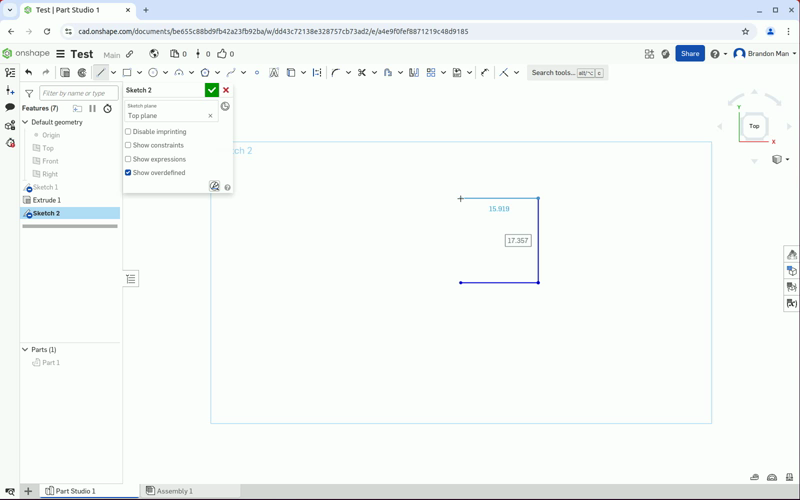
click(460, 198)
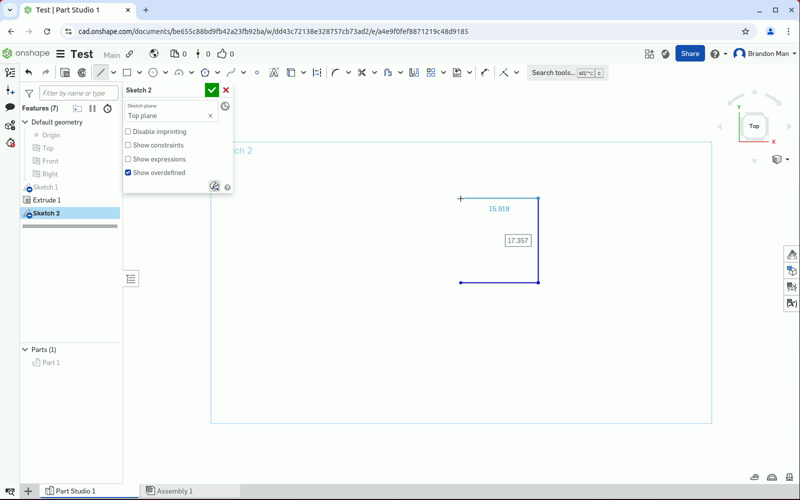
key_up(shift)
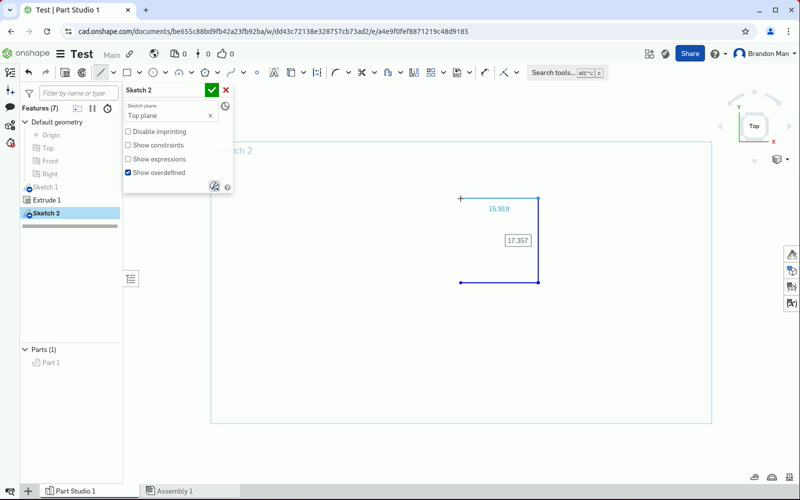
key_down(shift)
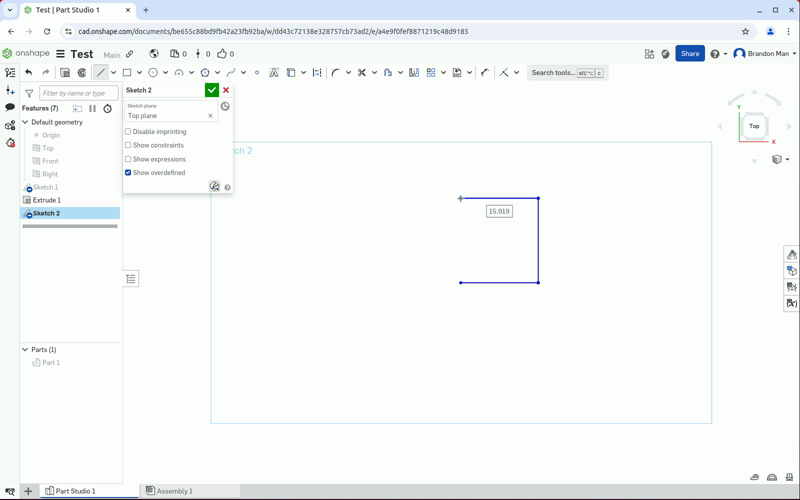
mouse_move(460, 282)
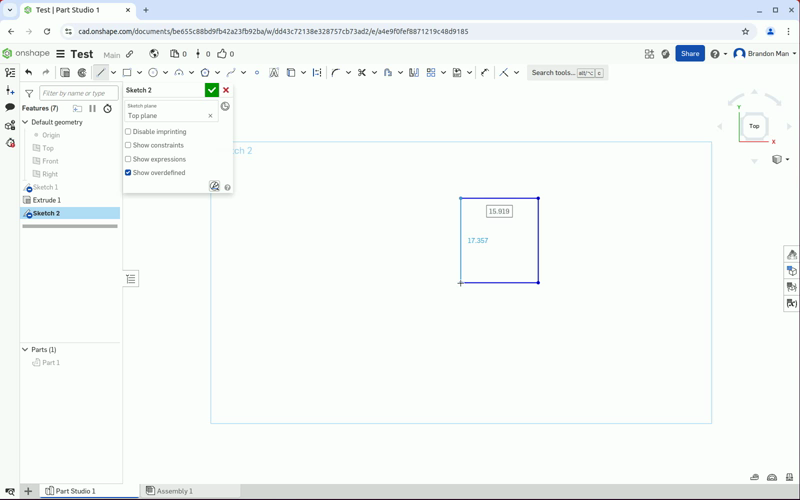
key_up(shift)
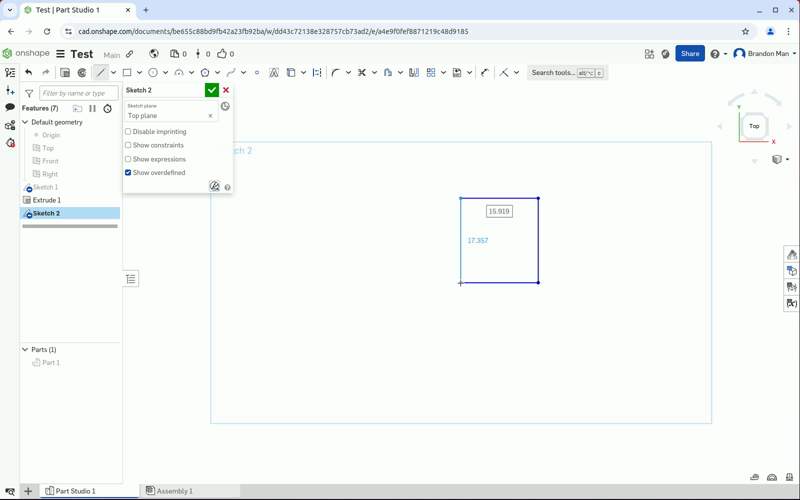
click(460, 282)
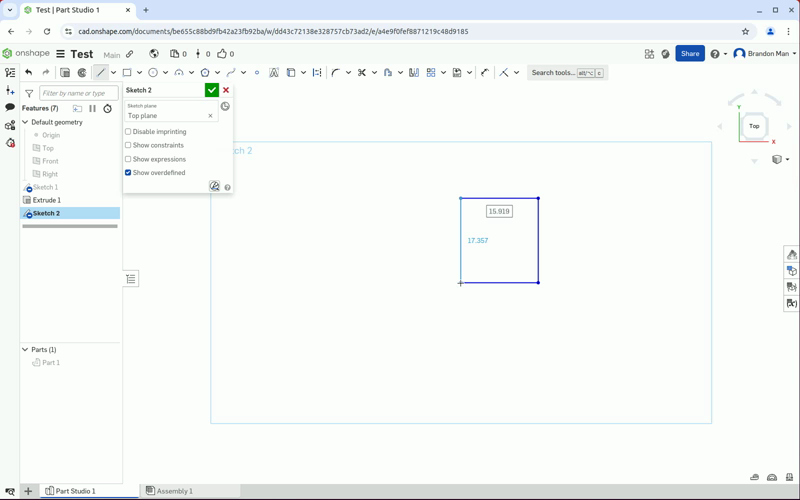
key(esc)
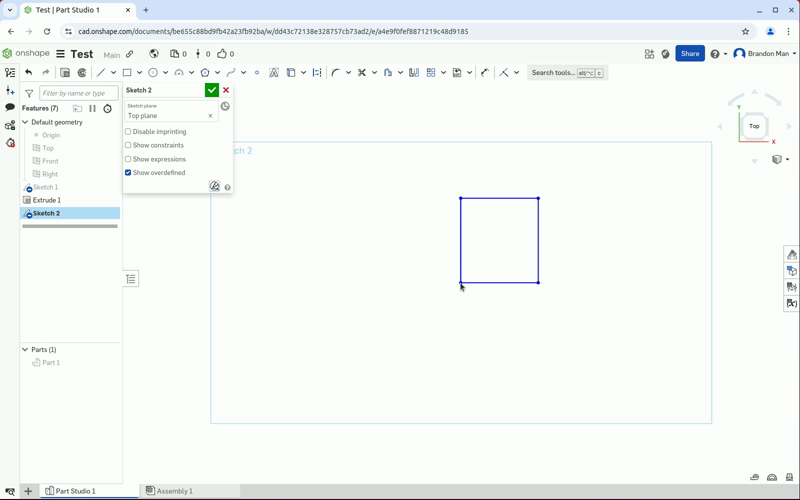
mouse_move(530, 246)
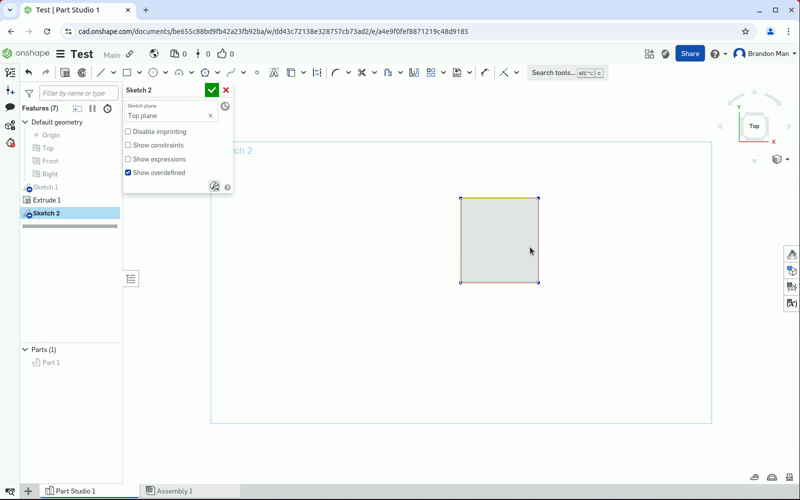
click(530, 246)
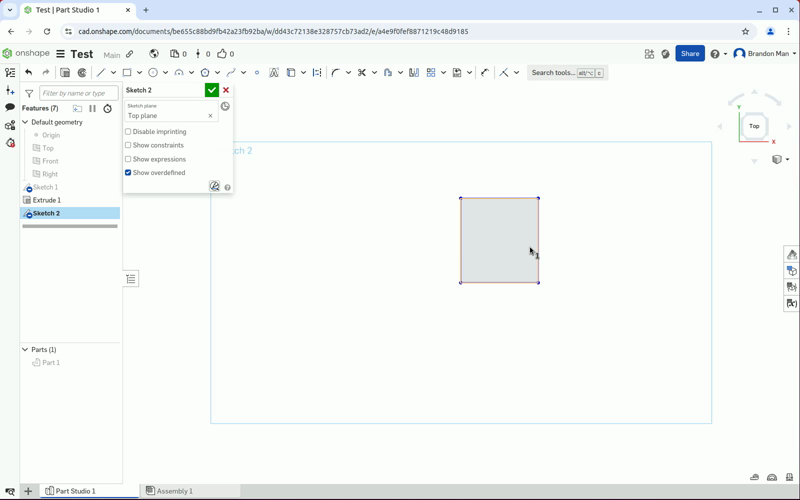
mouse_move(73, 352)
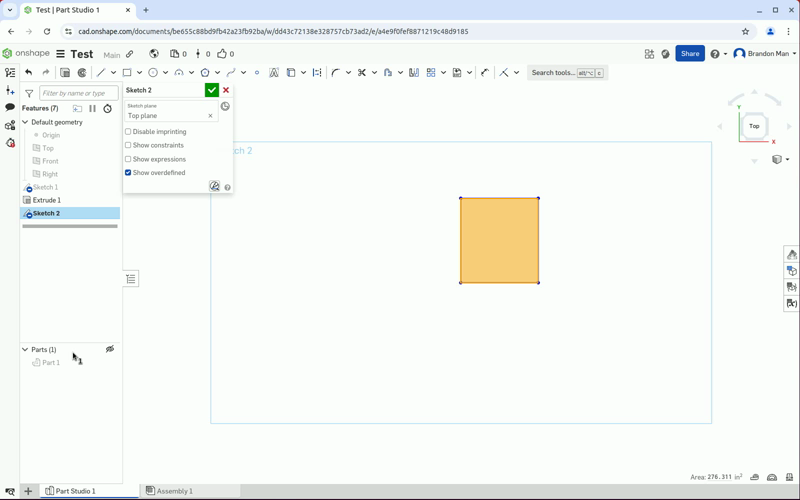
key(shift+y)
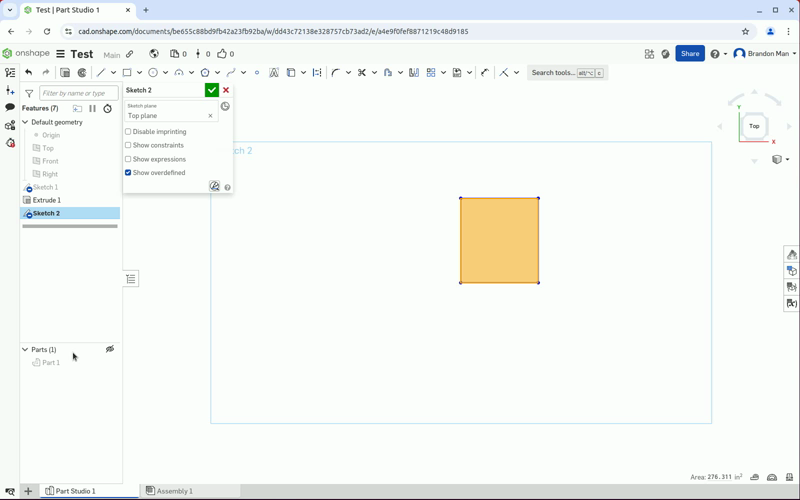
key(shift+e)
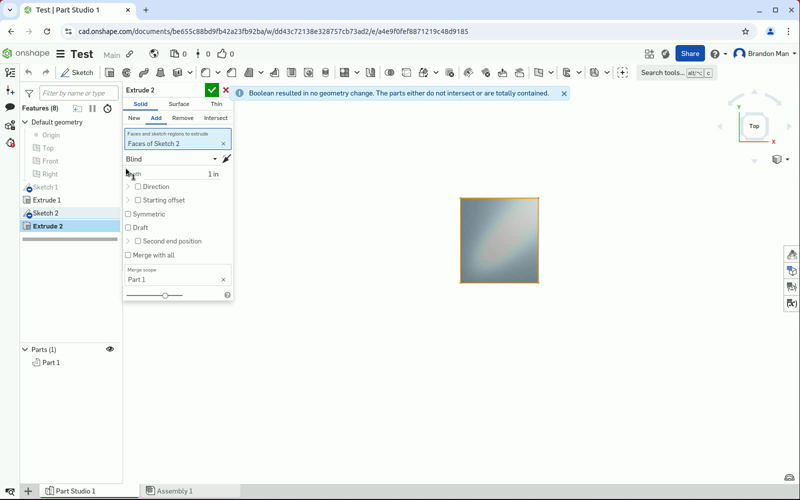
mouse_move(143, 106)
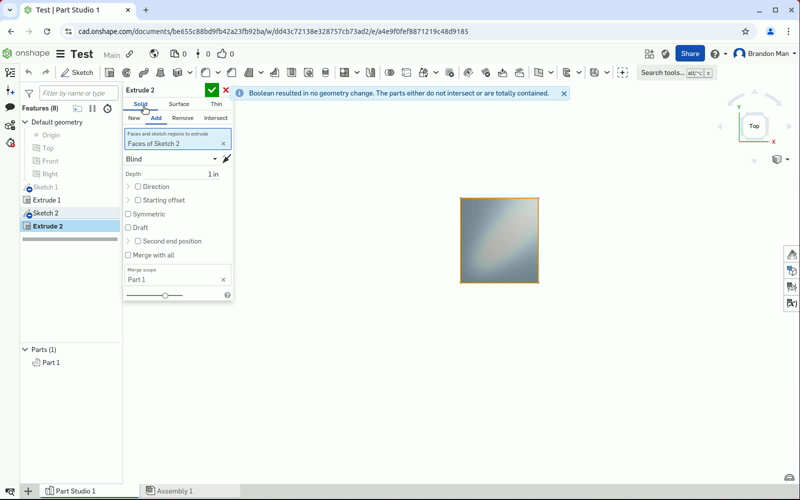
click(143, 106)
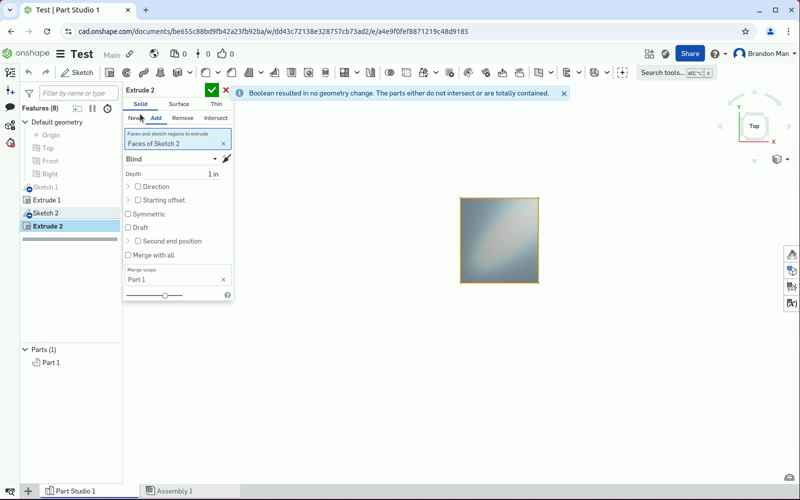
mouse_move(137, 120)
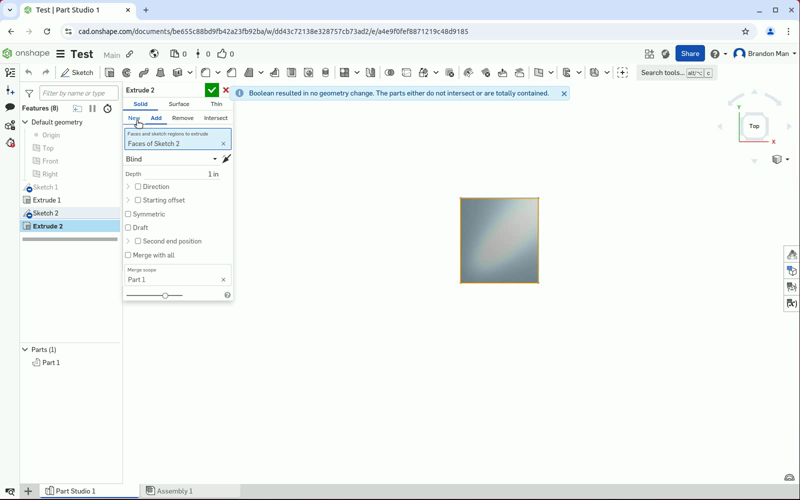
click(137, 120)
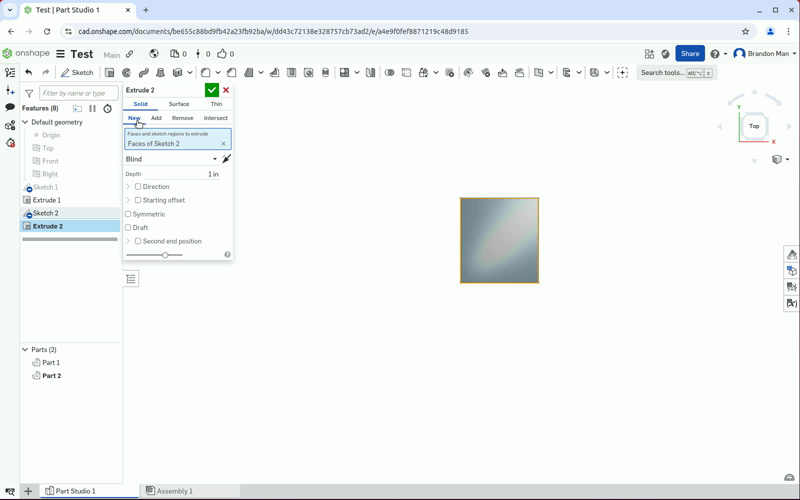
key(tab, 4)
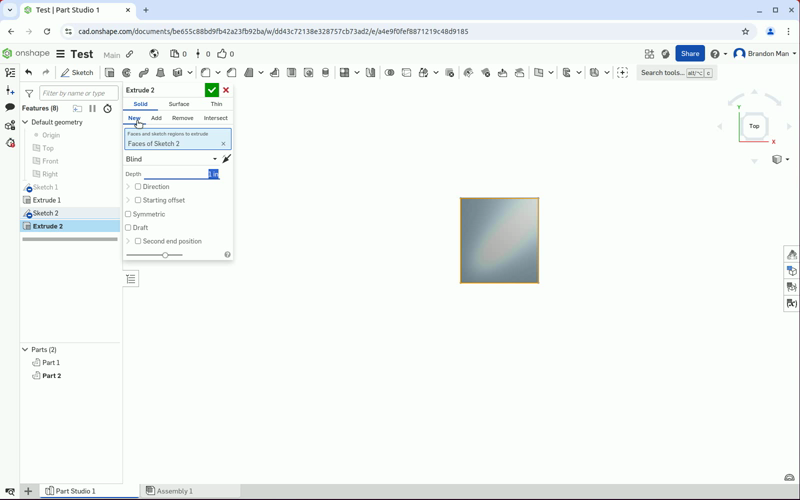
text(23.108)
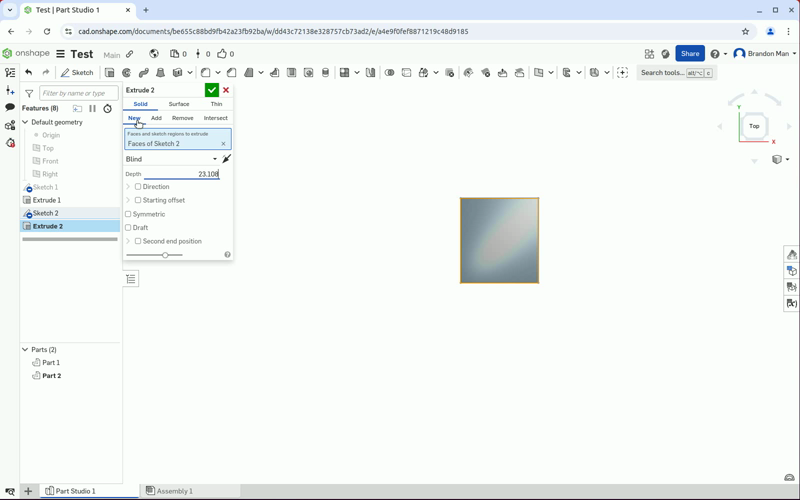
key(enter)
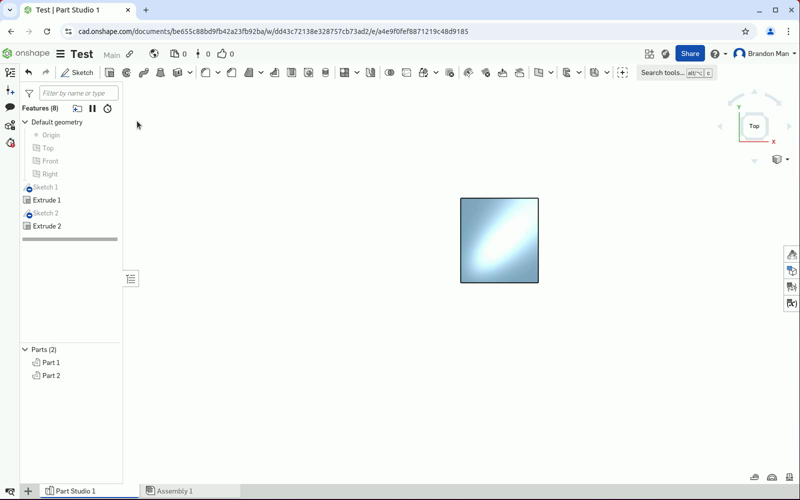
key(shift+h)
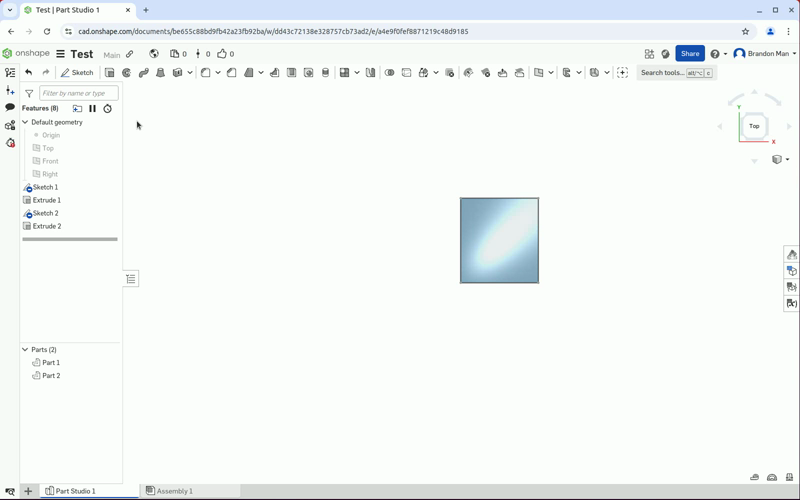
key(shift+h)
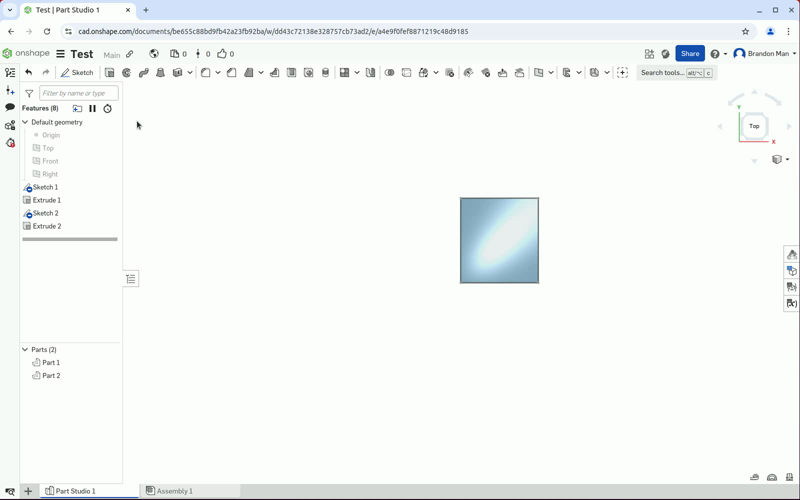
key(shift+7)
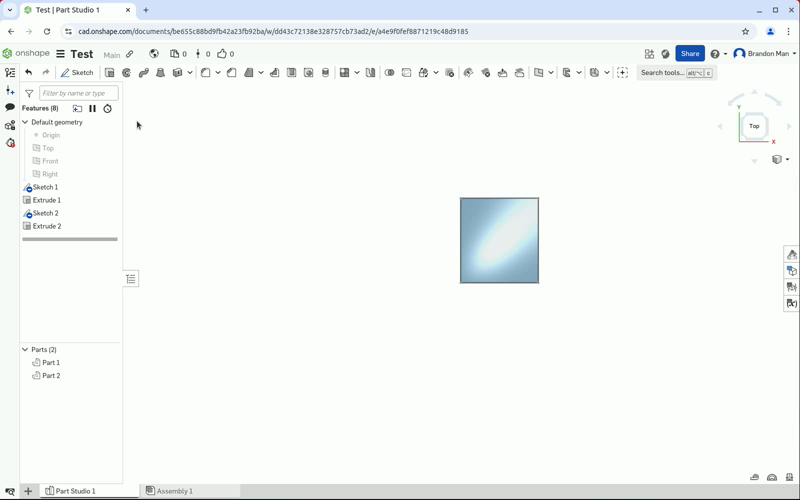
key(up, 3)
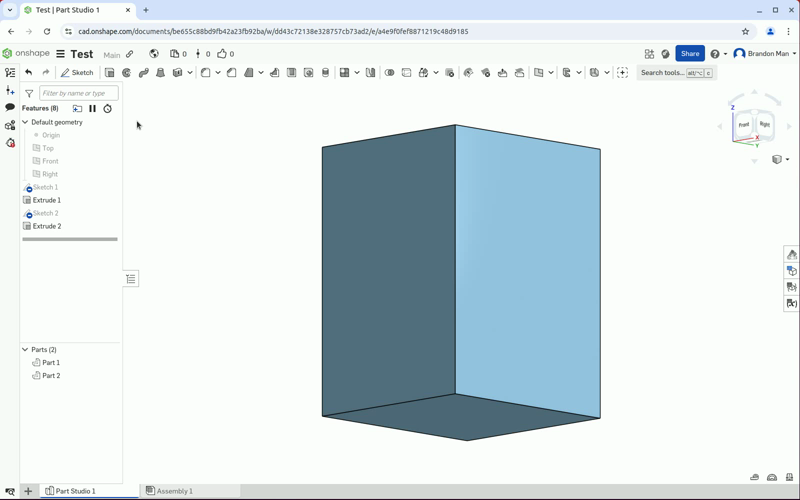
key(left, 3)
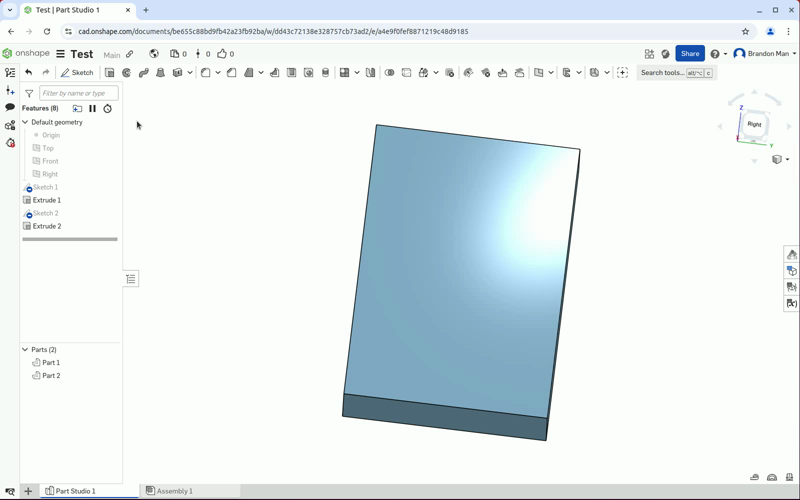
key(right, 3)
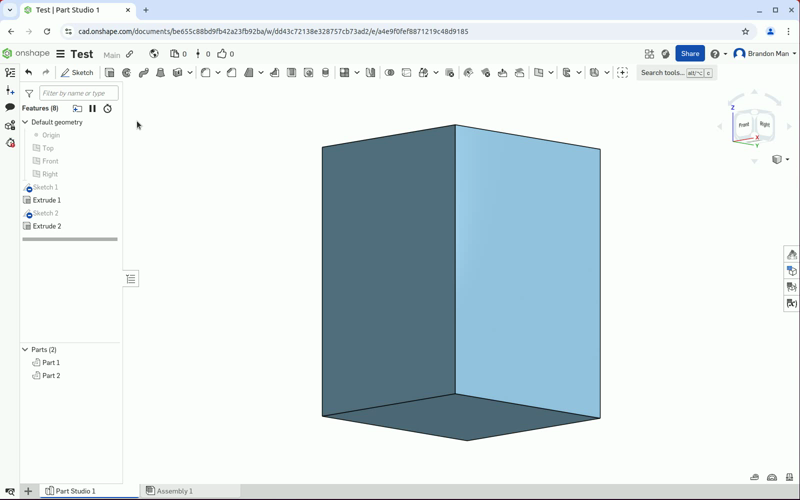
key(down, 3)
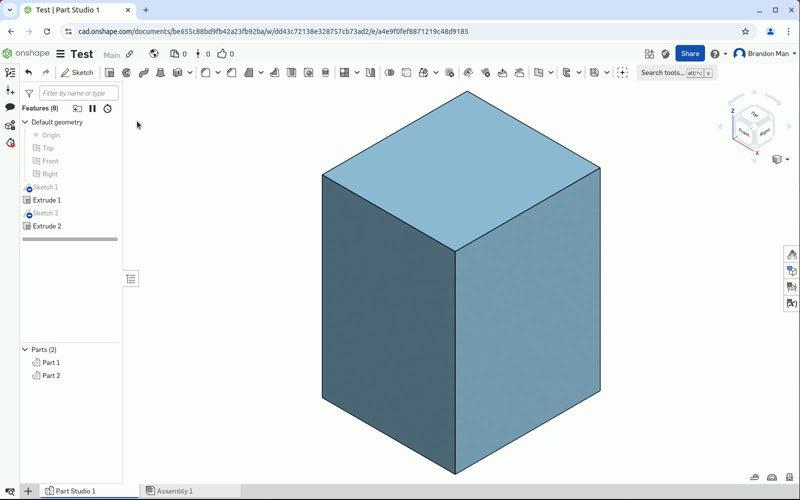
mouse_move(73, 189)
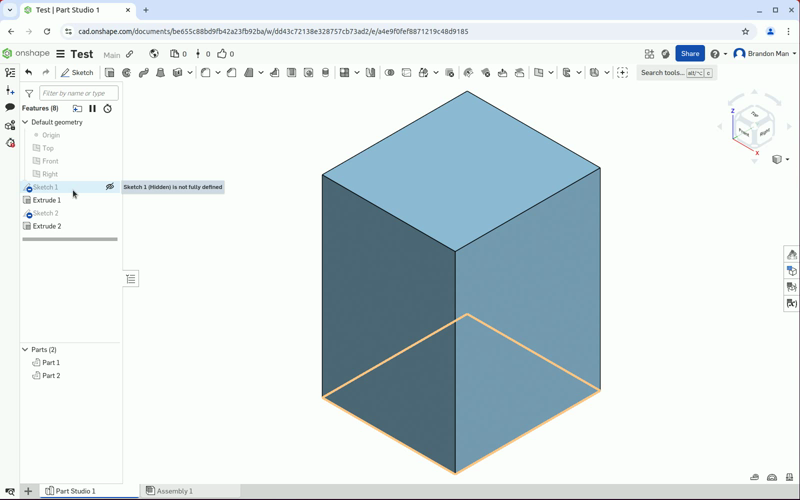
click(73, 189)